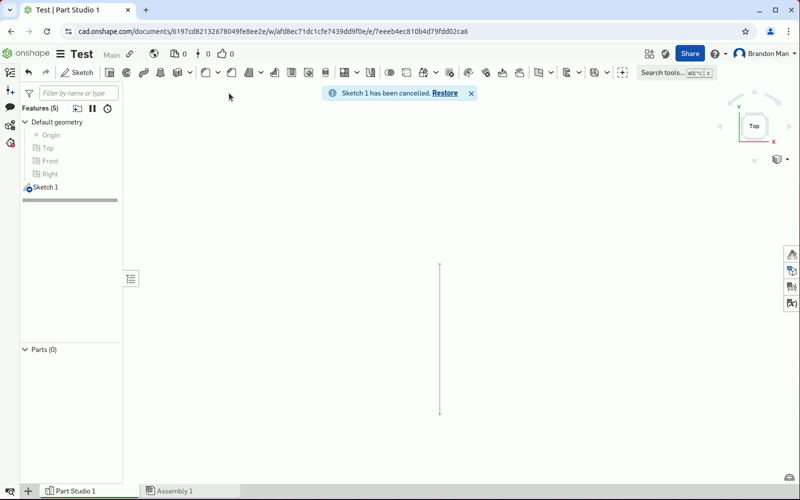
key(shift+h)
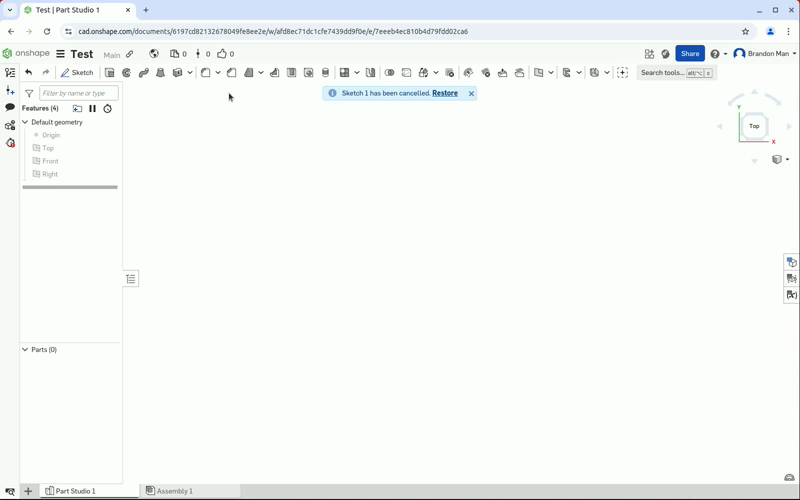
mouse_move(73, 352)
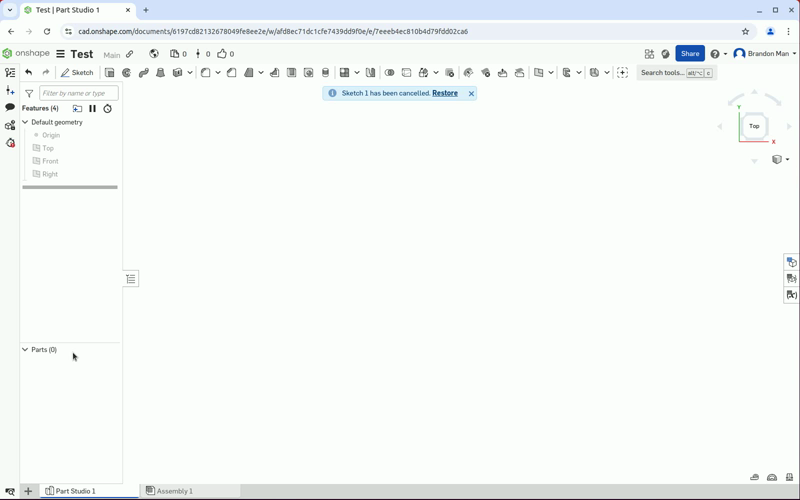
key(y)
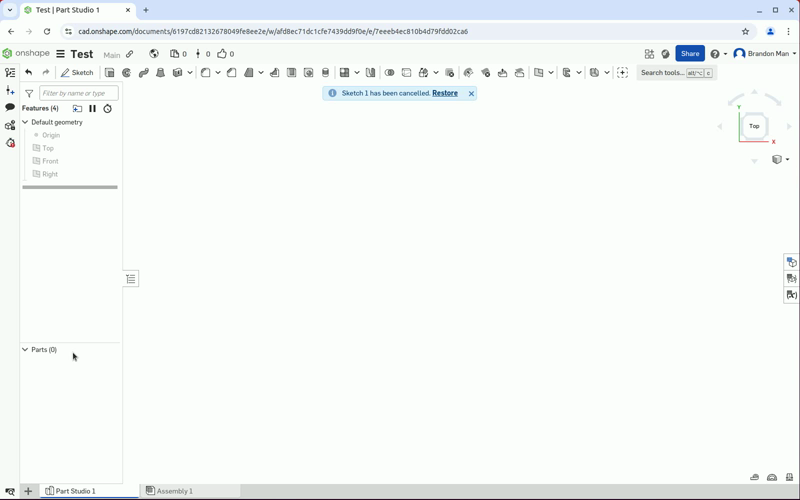
key(shift+p)
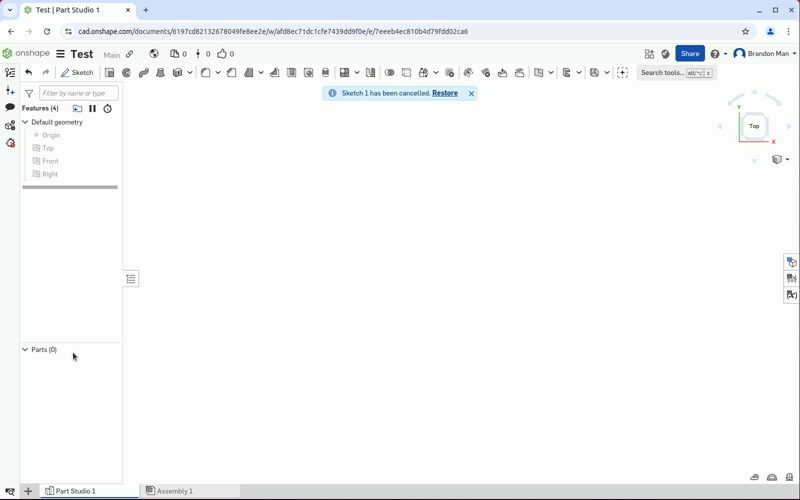
key(space)
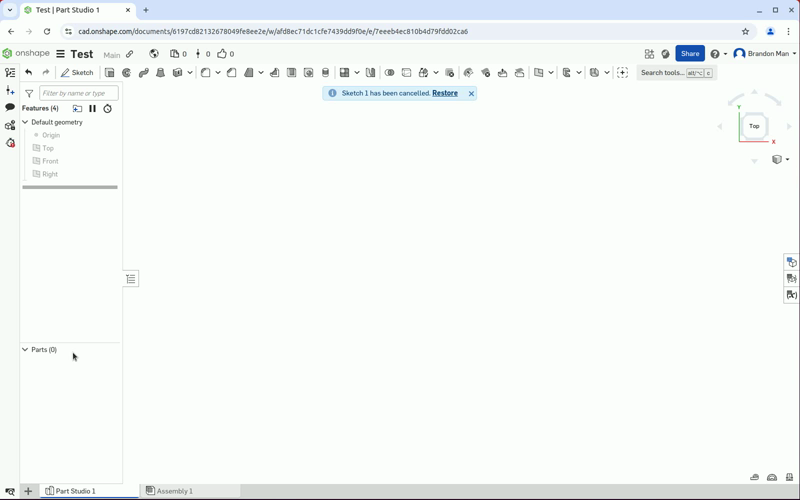
key_down(shift)
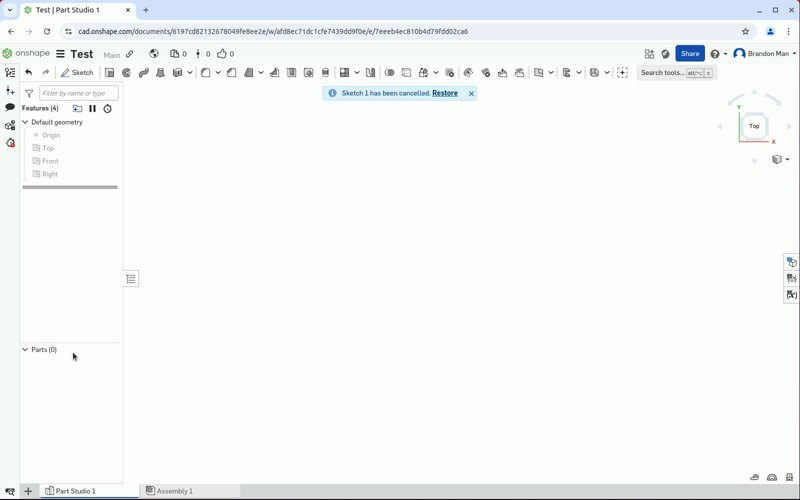
key(up)
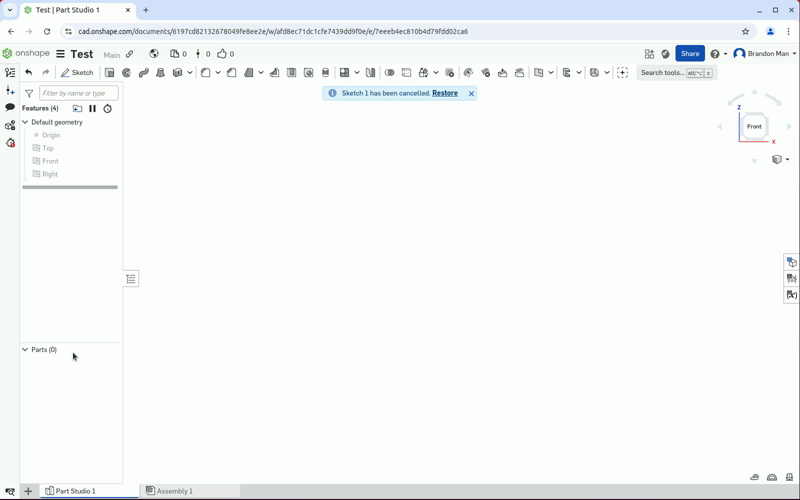
key_up(shift)
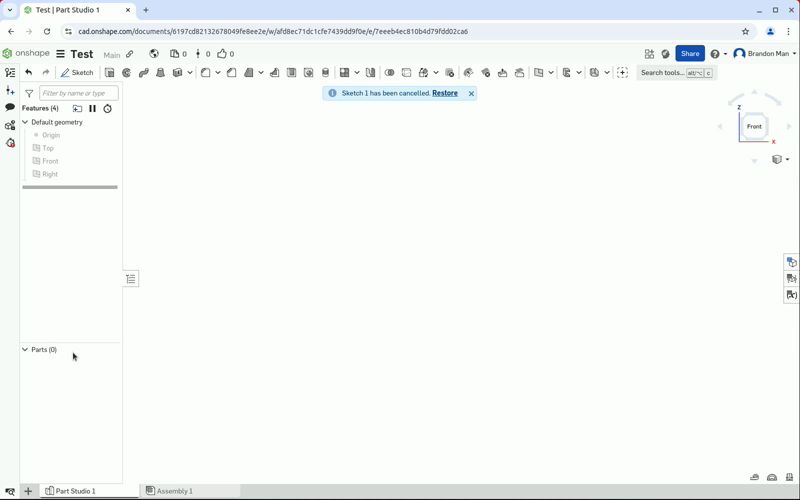
mouse_move(73, 352)
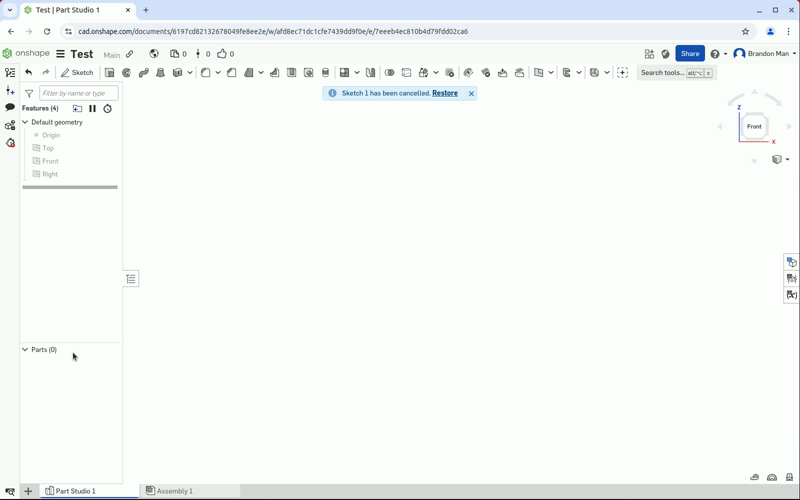
key(shift+y)
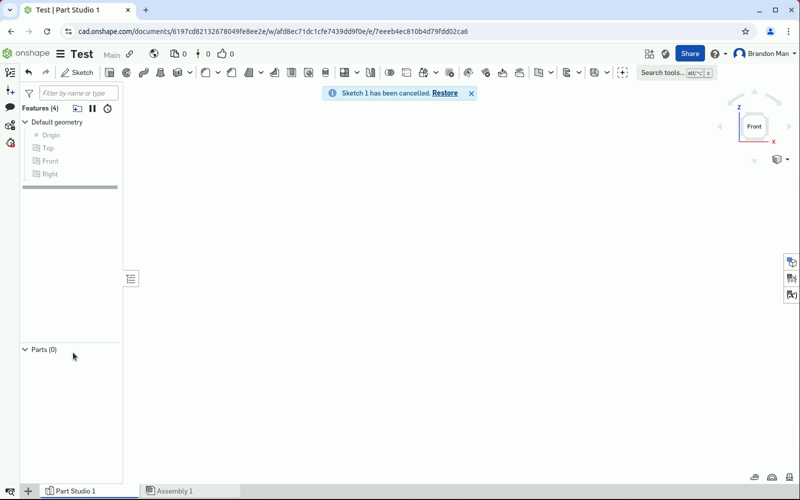
key(shift+s)
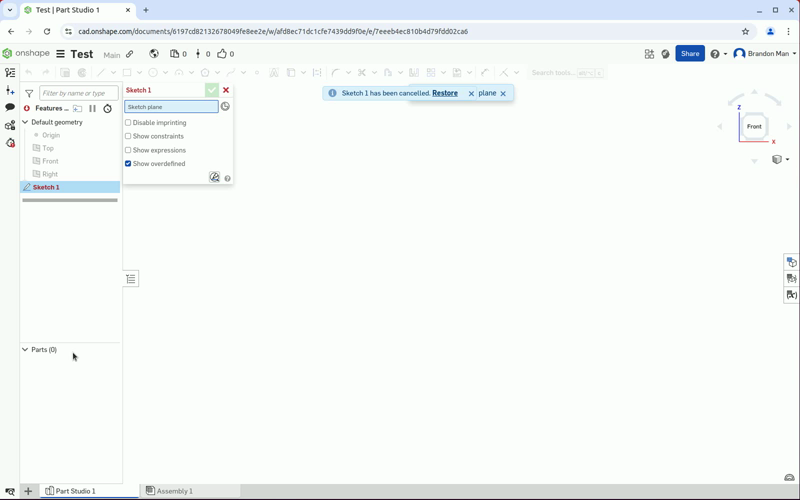
mouse_move(73, 163)
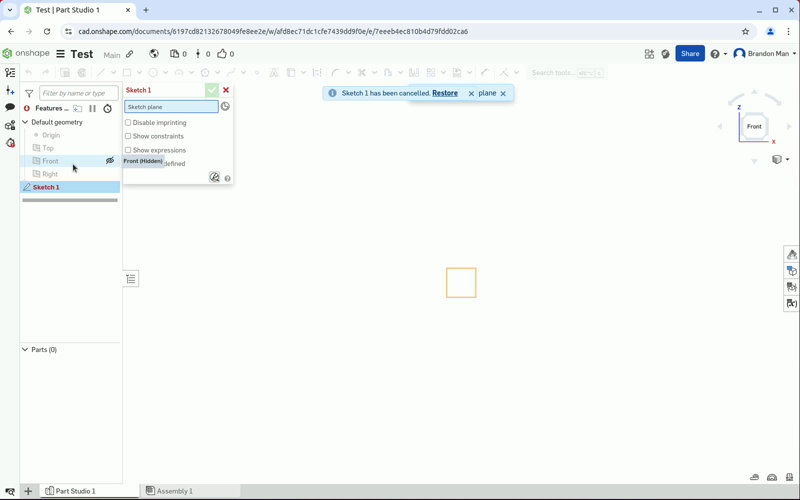
click(73, 163)
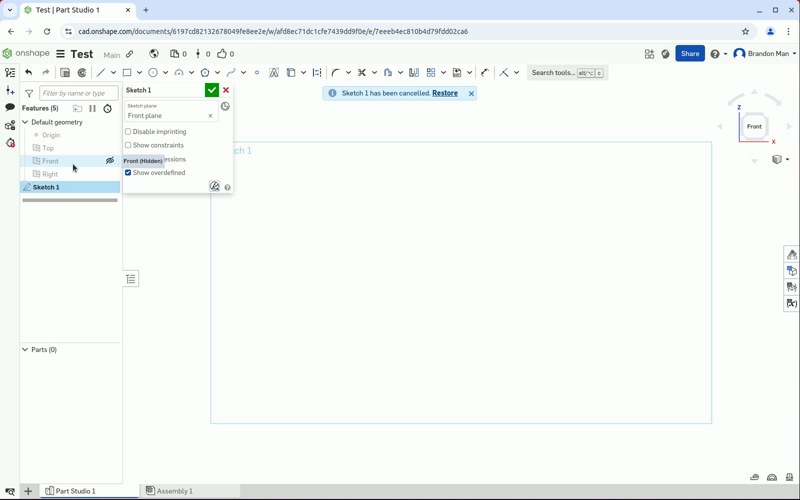
mouse_move(73, 352)
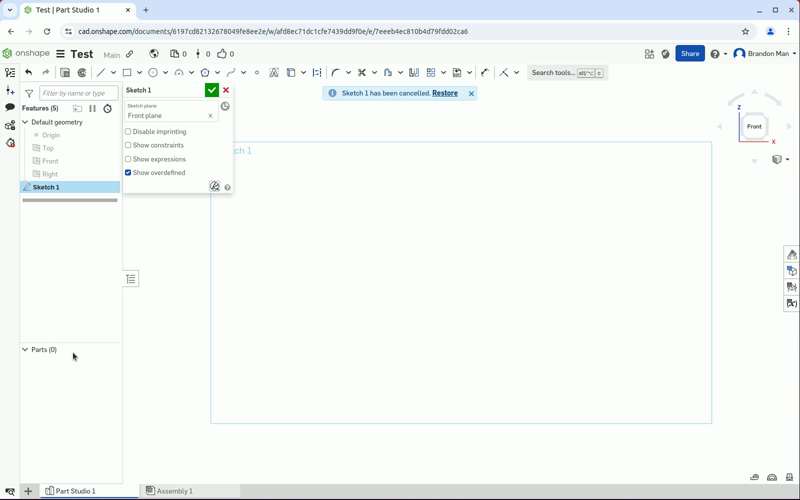
key(y)
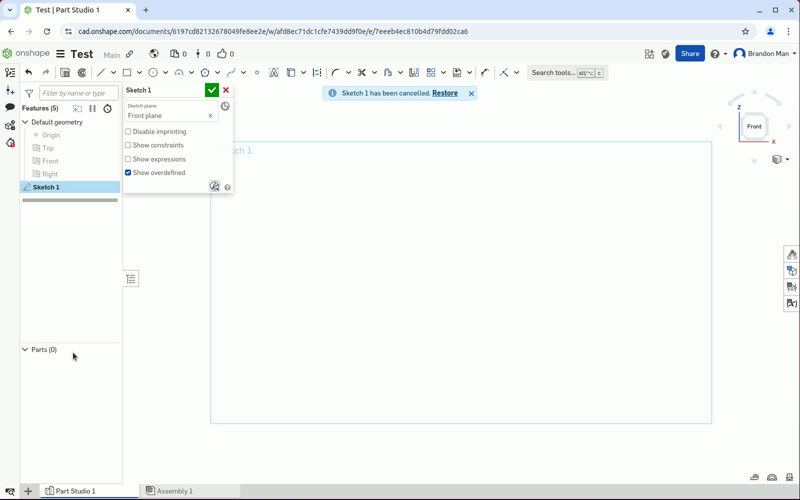
key(c)
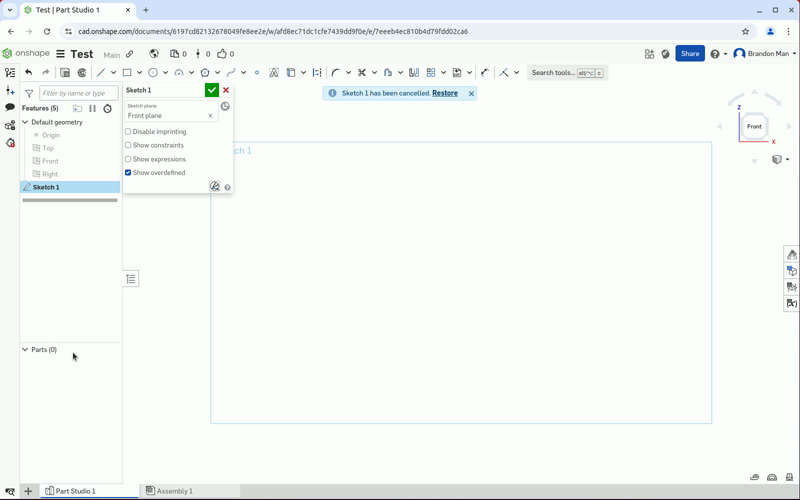
key_down(shift)
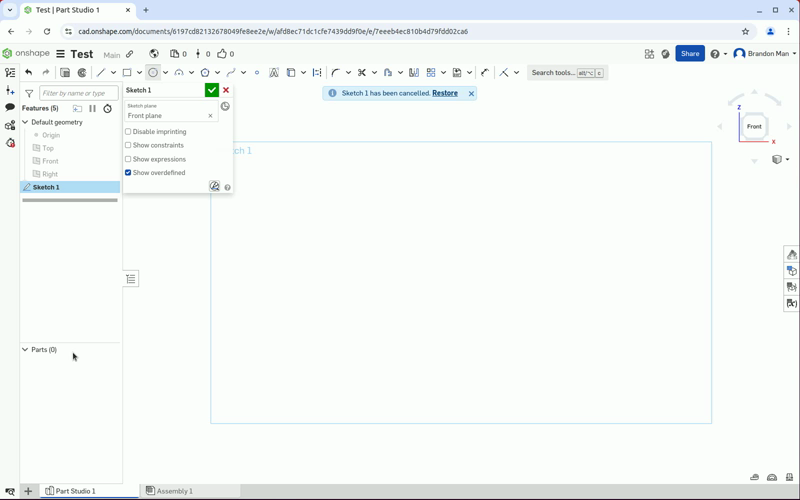
mouse_move(460, 282)
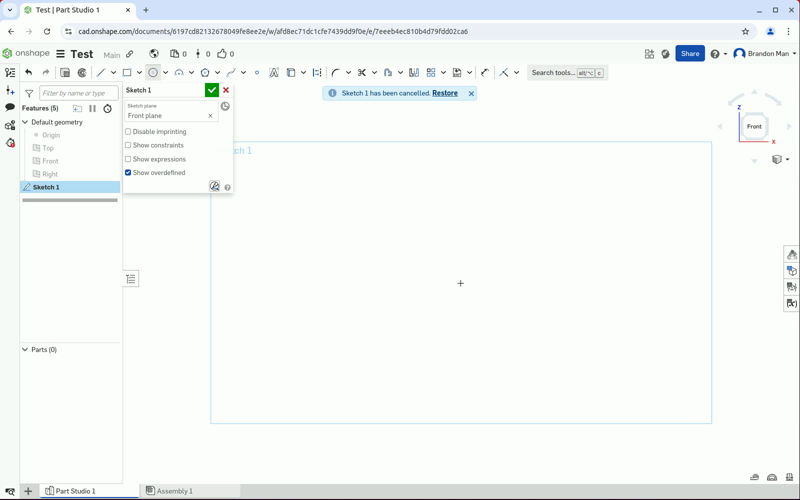
click(460, 282)
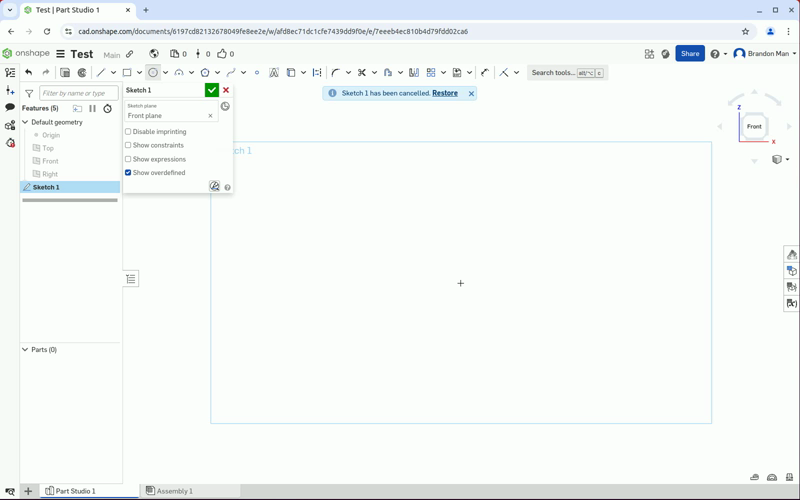
key_up(shift)
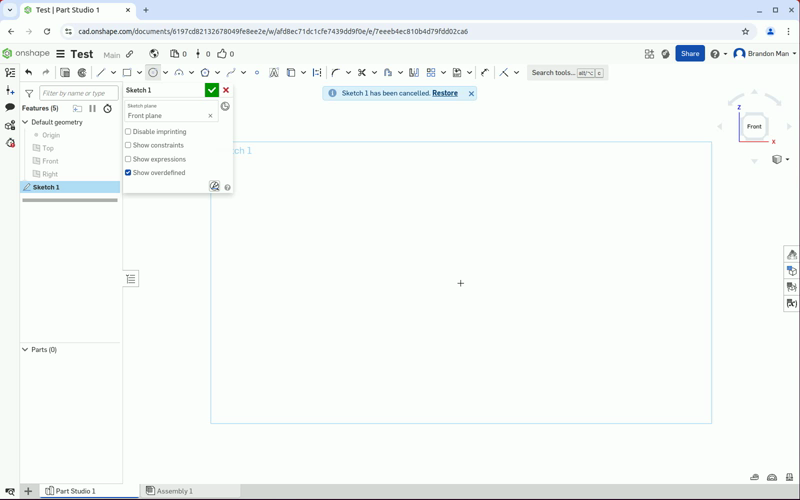
mouse_move(467, 282)
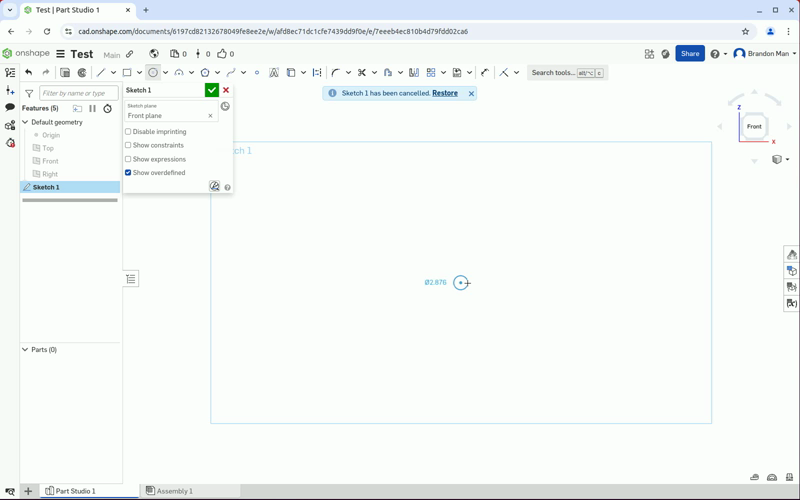
click(467, 282)
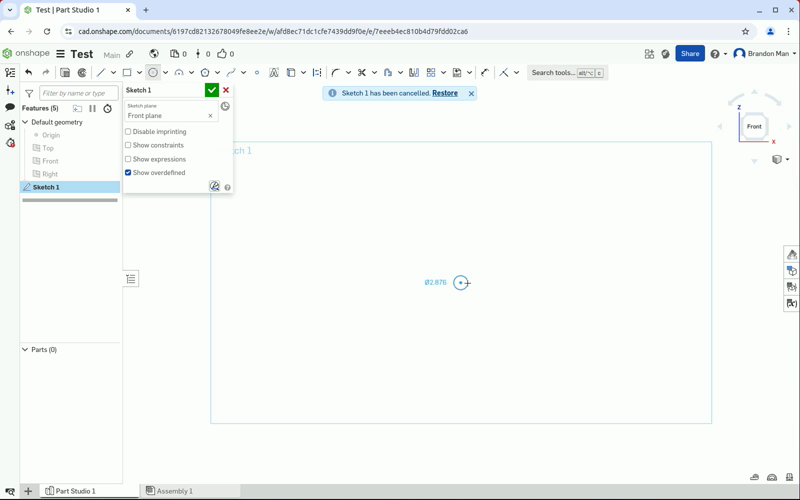
key(esc)
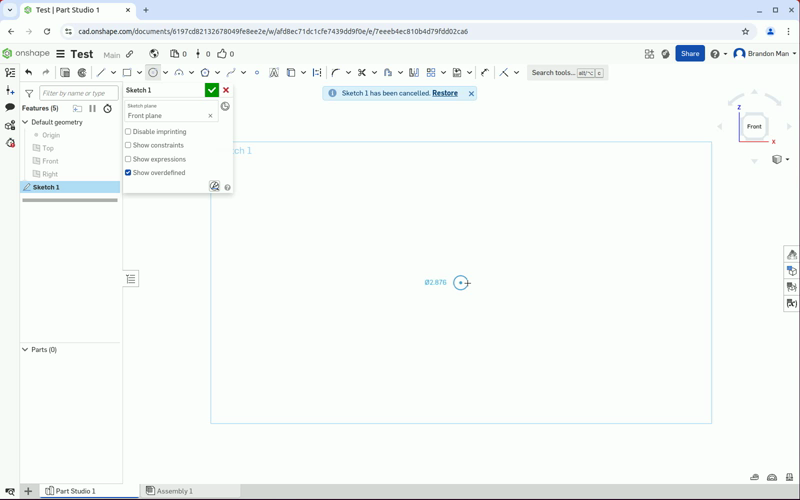
mouse_move(462, 285)
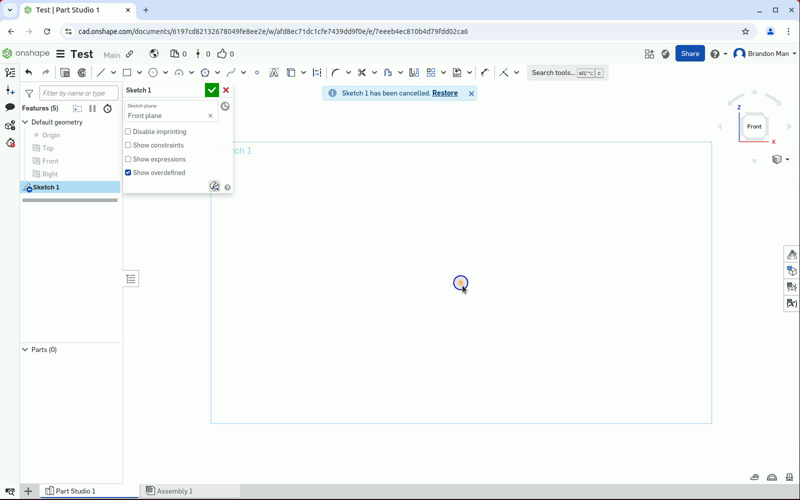
scroll(6)
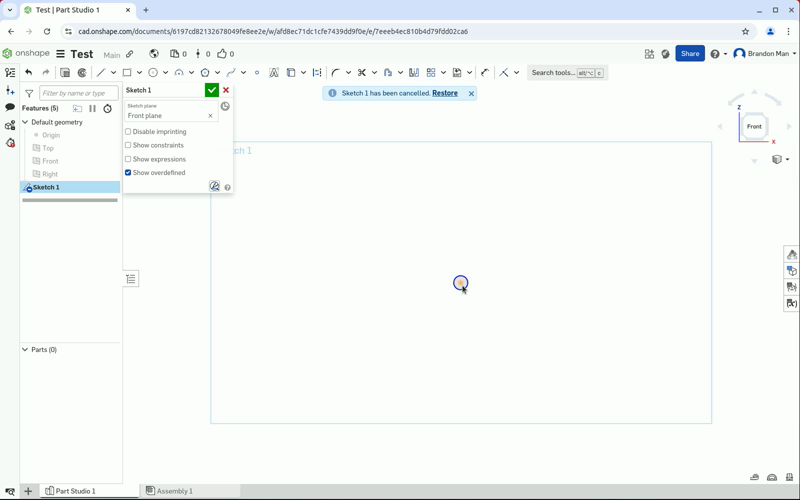
scroll(6)
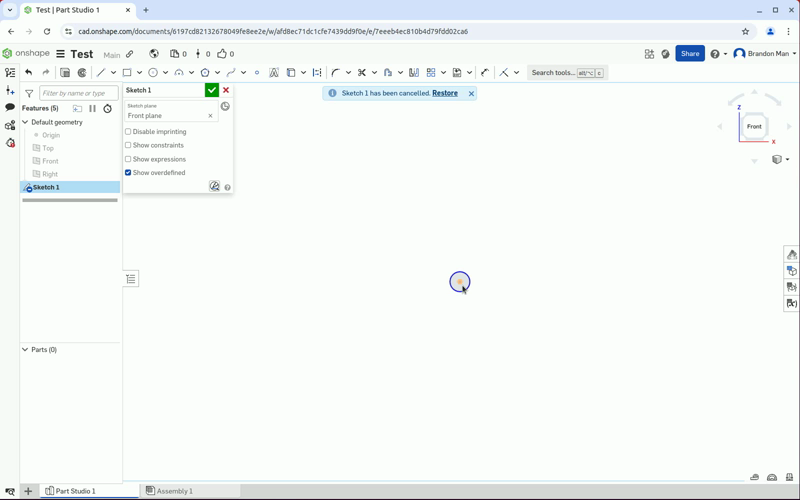
scroll(6)
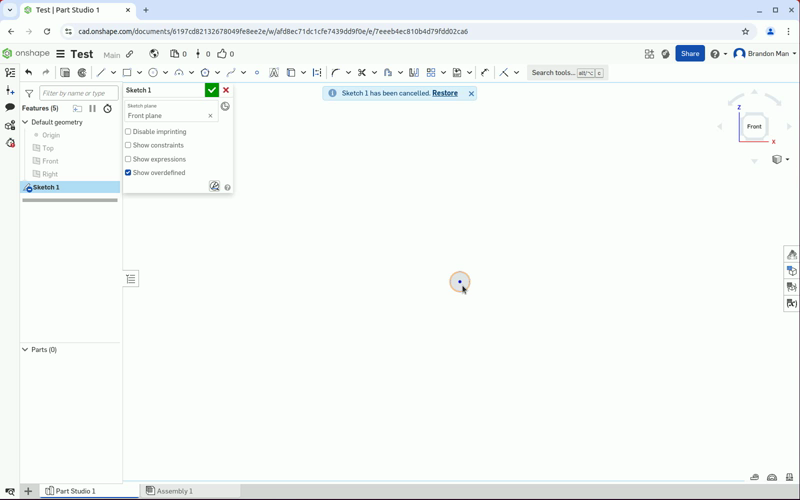
scroll(6)
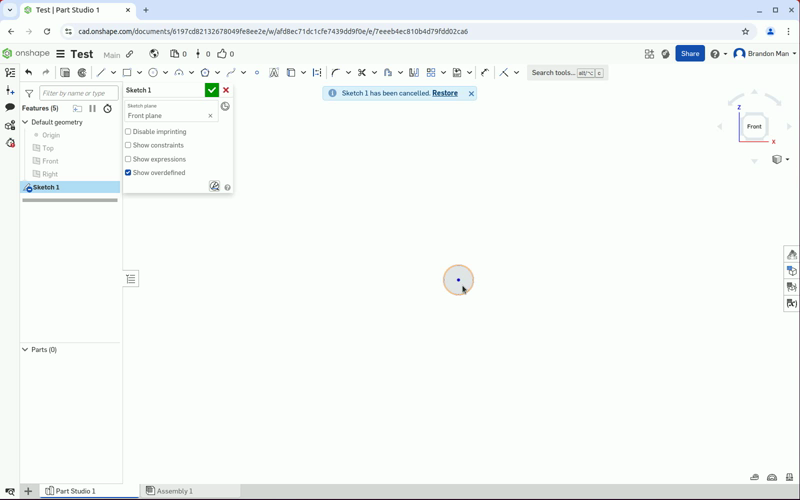
scroll(6)
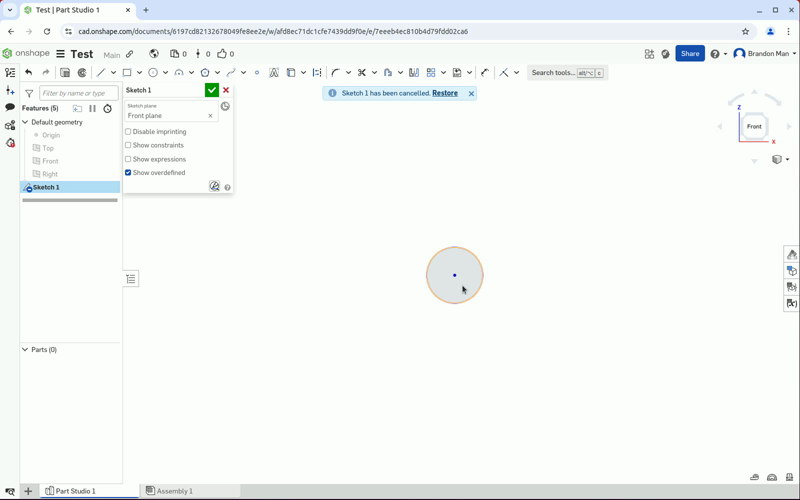
scroll(6)
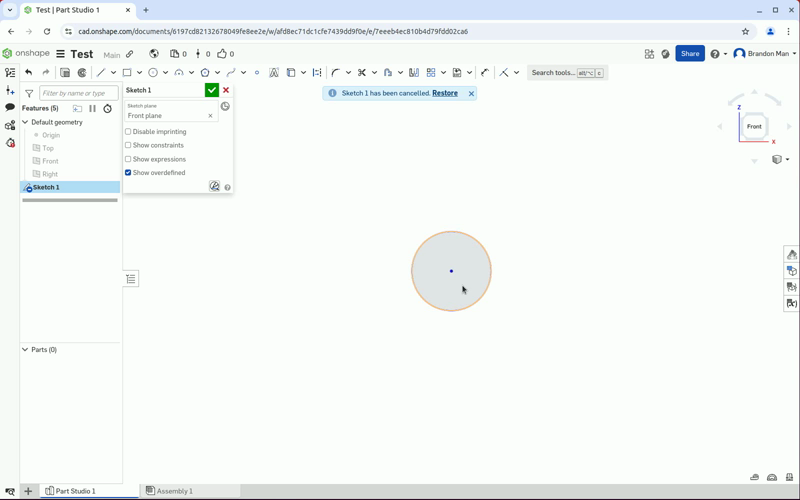
scroll(6)
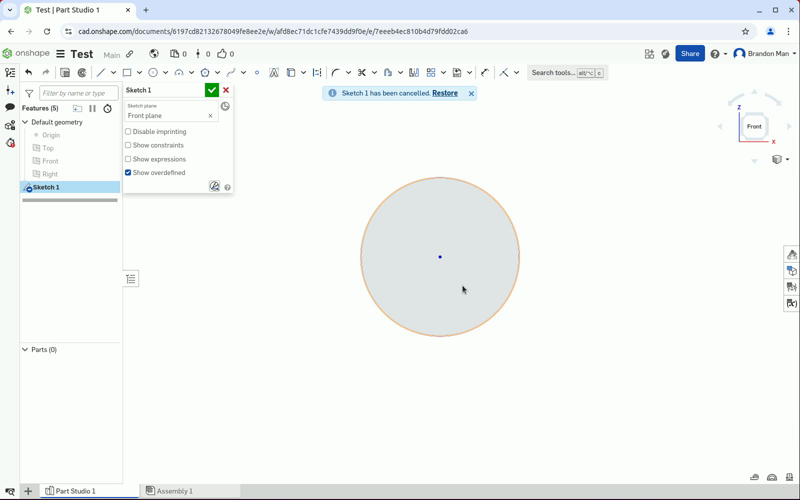
click(462, 285)
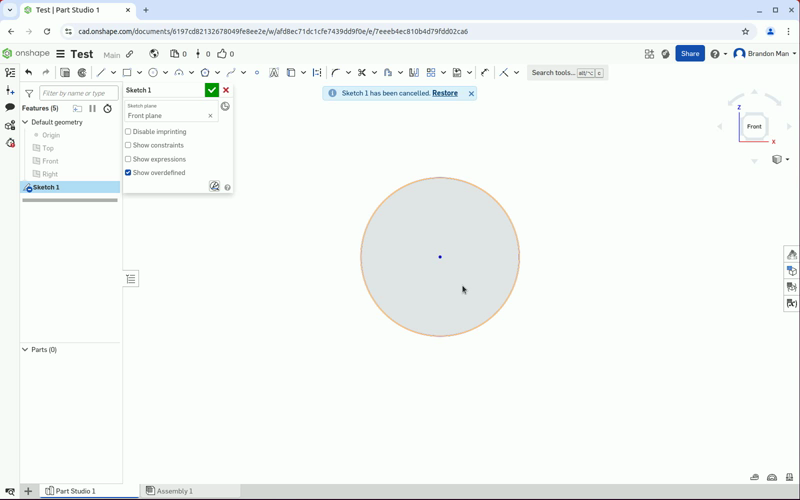
scroll(-6)
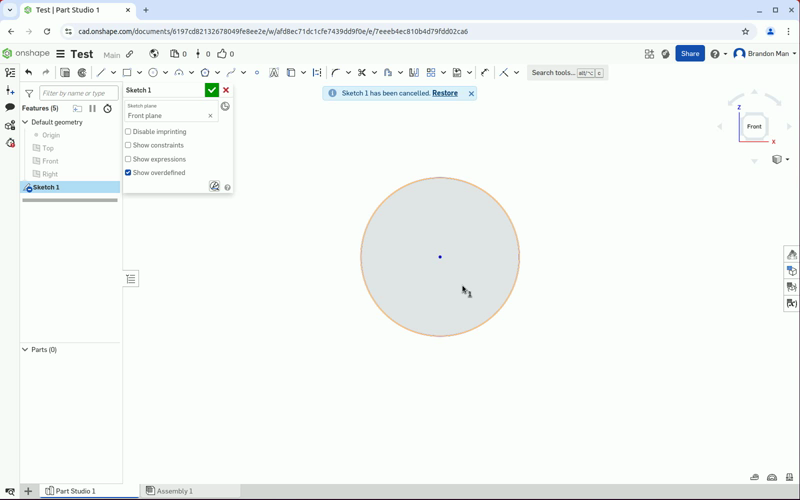
scroll(-6)
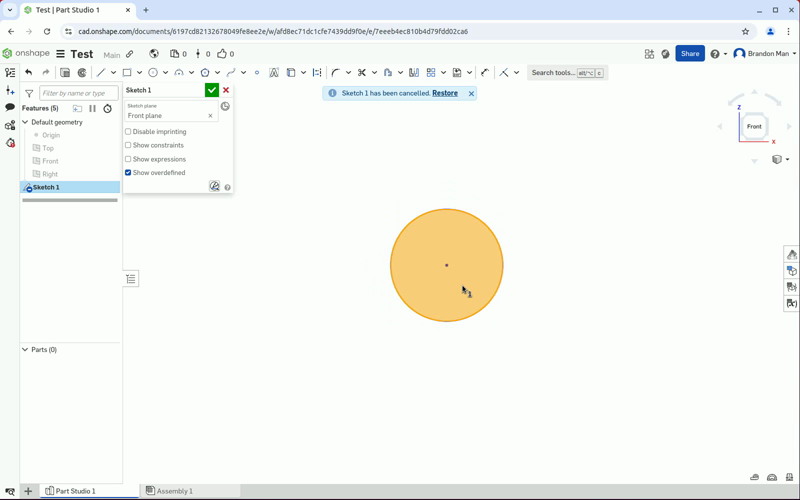
scroll(-6)
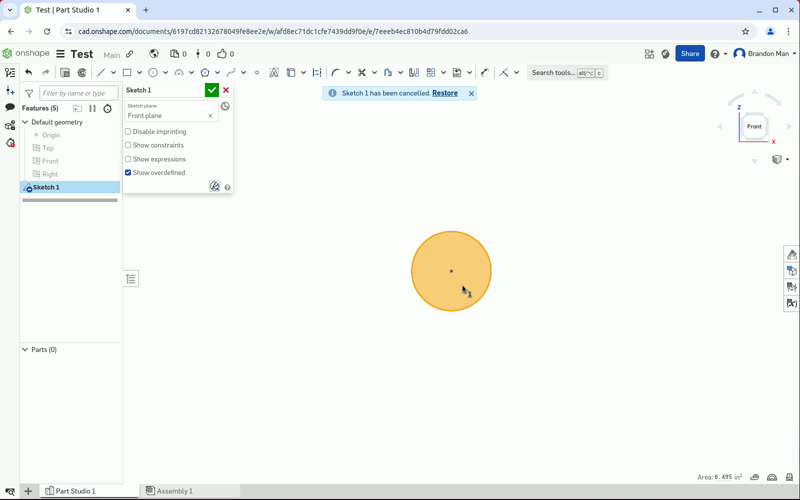
scroll(-6)
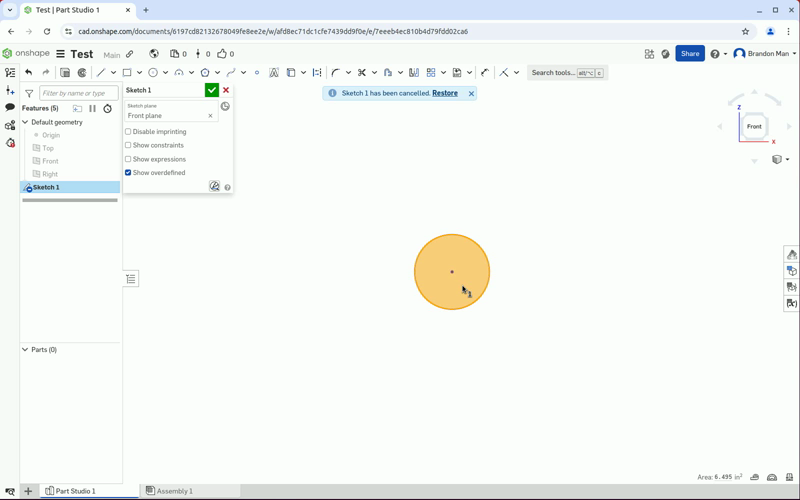
scroll(-6)
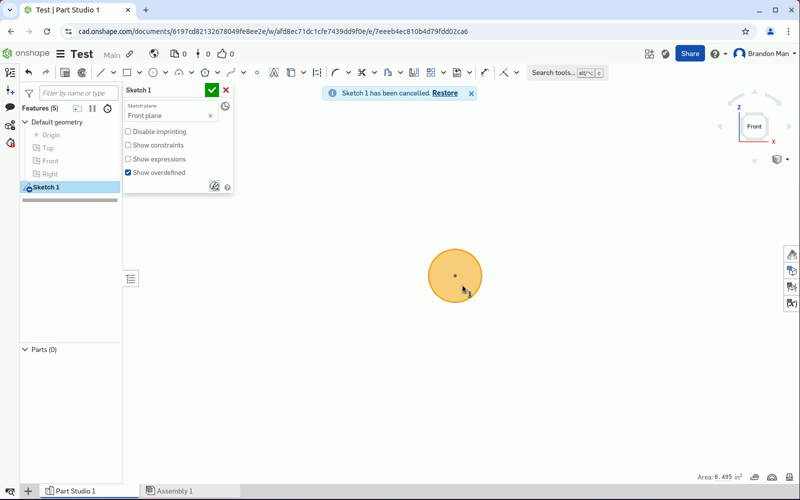
scroll(-6)
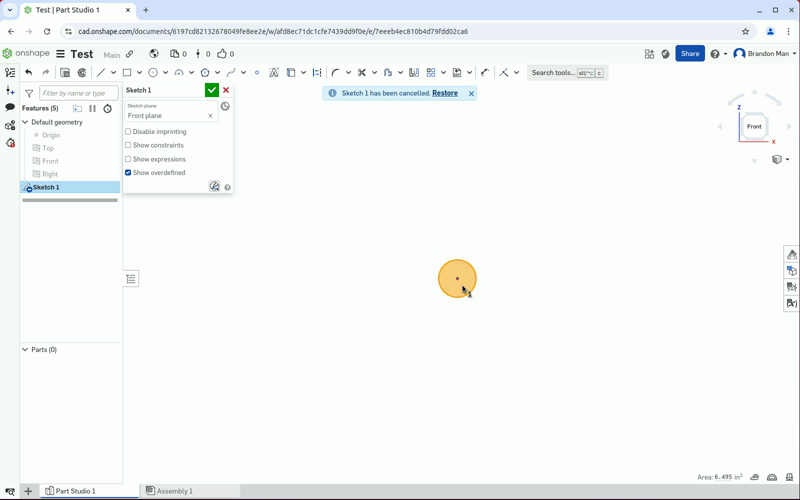
scroll(-6)
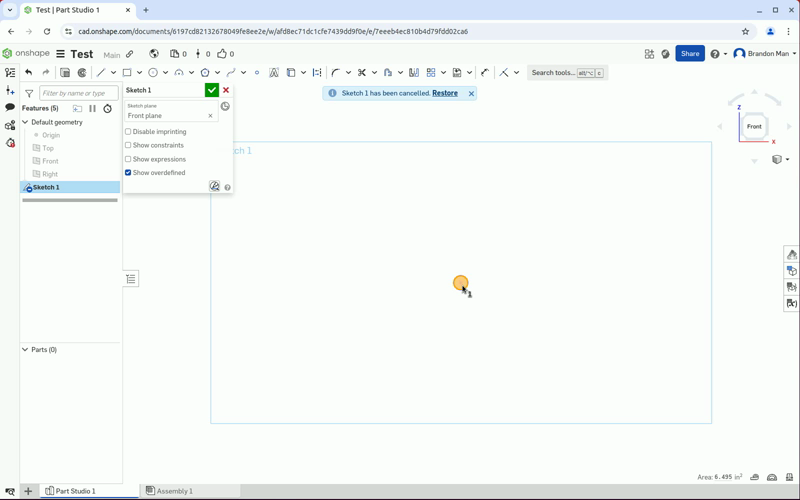
mouse_move(73, 352)
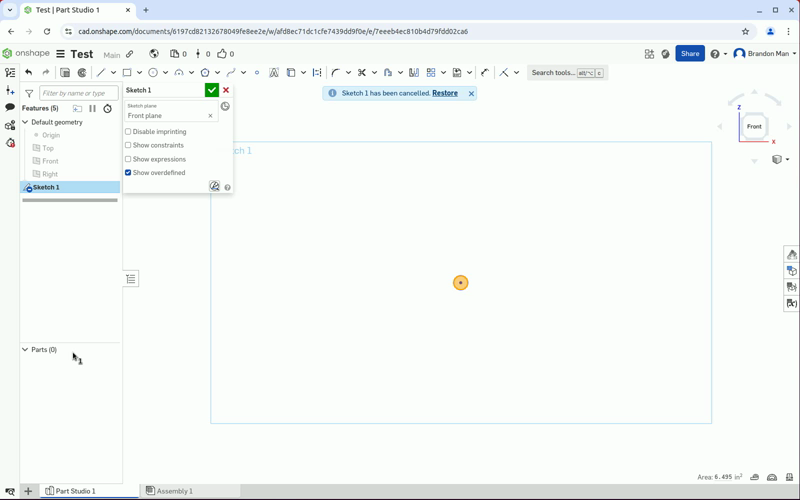
key(shift+y)
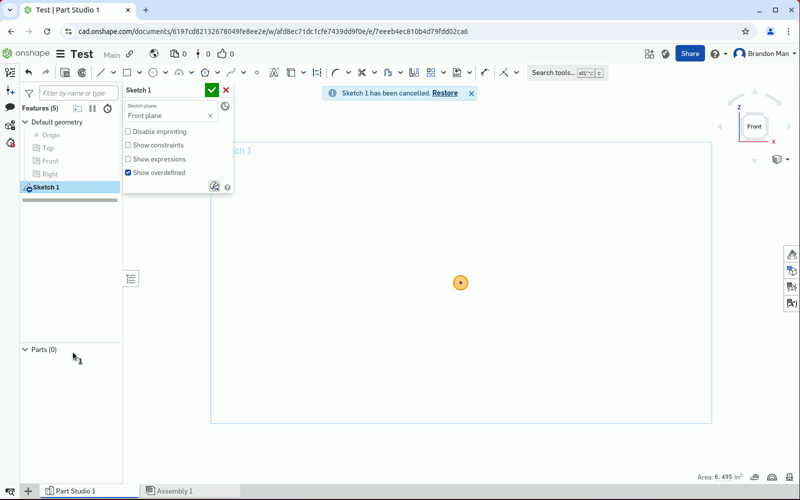
key(shift+e)
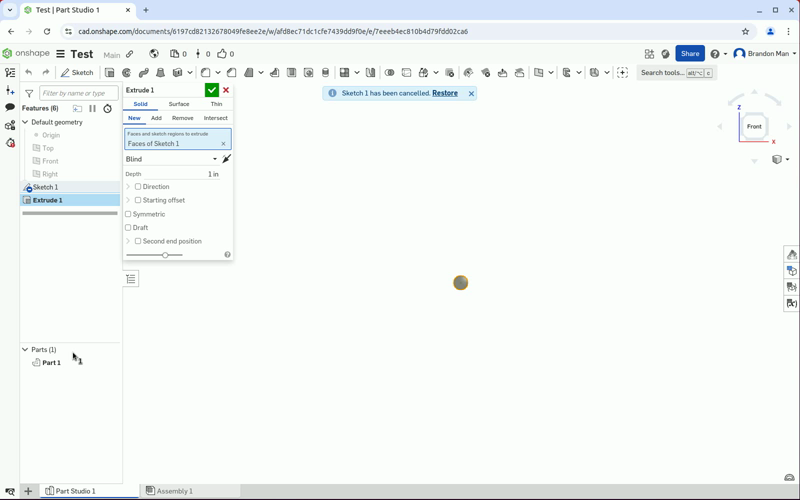
mouse_move(143, 106)
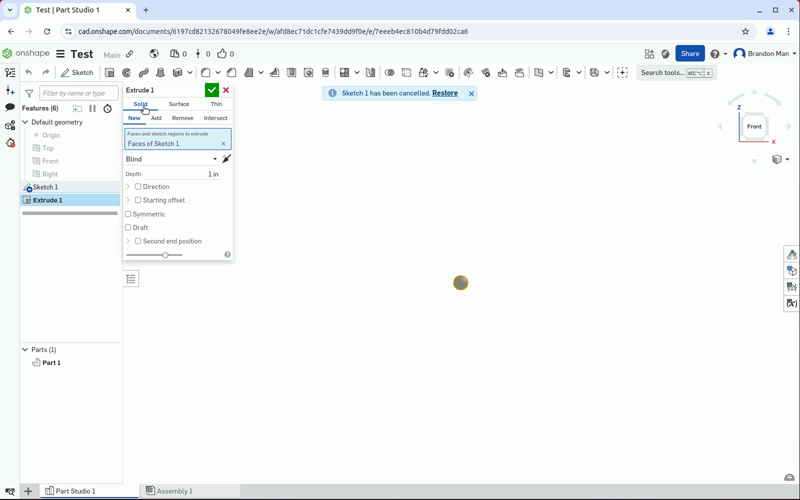
click(143, 106)
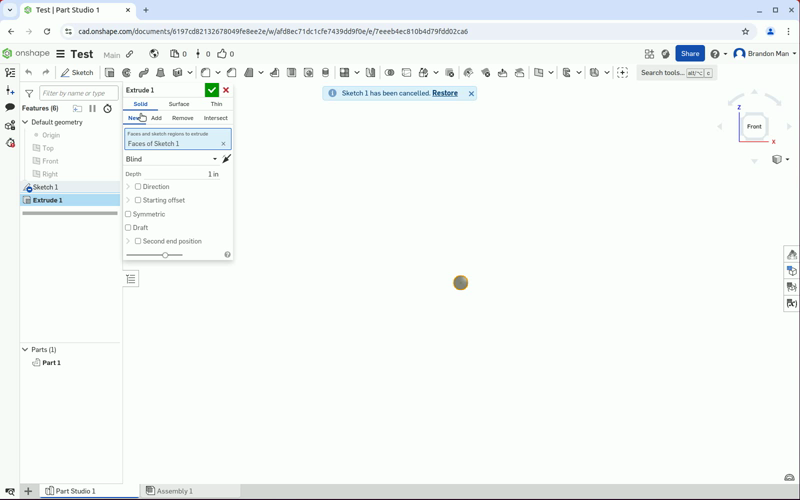
mouse_move(137, 120)
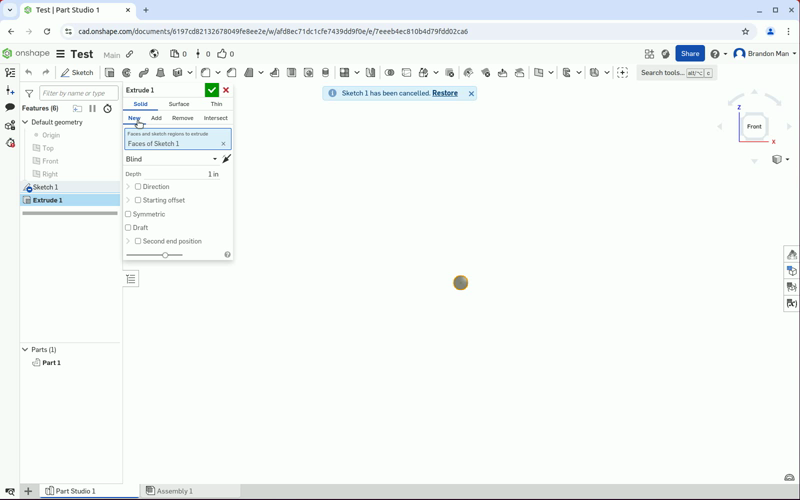
click(137, 120)
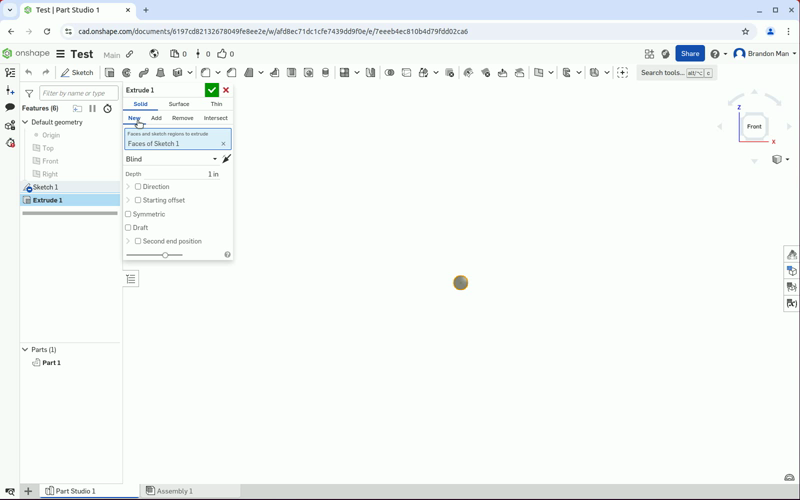
key(tab, 4)
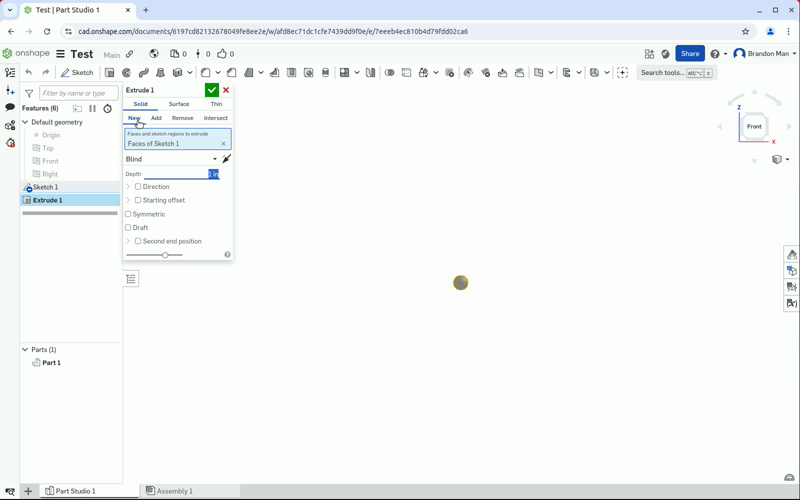
text(23.108)
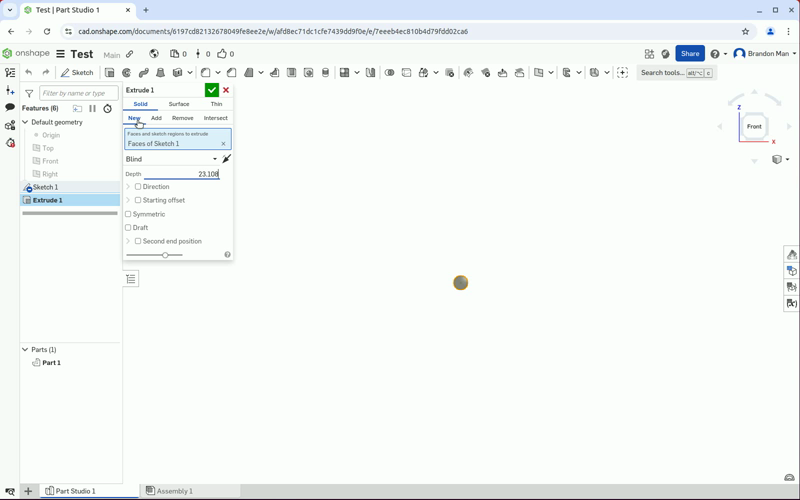
key(enter)
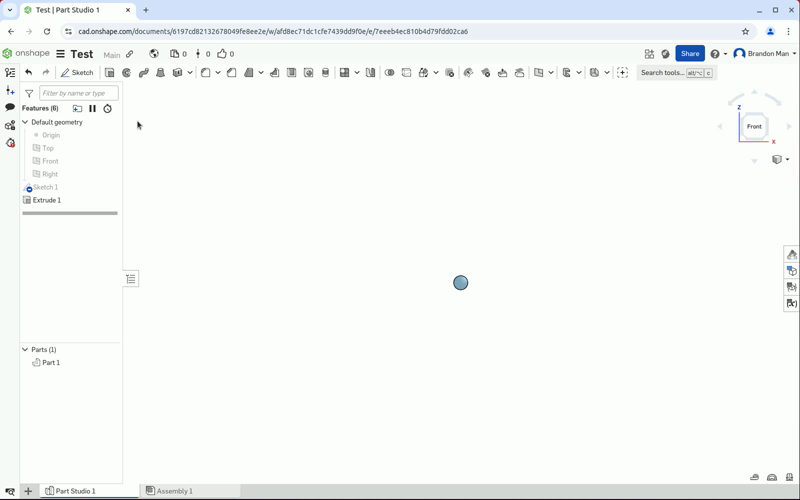
key(shift+h)
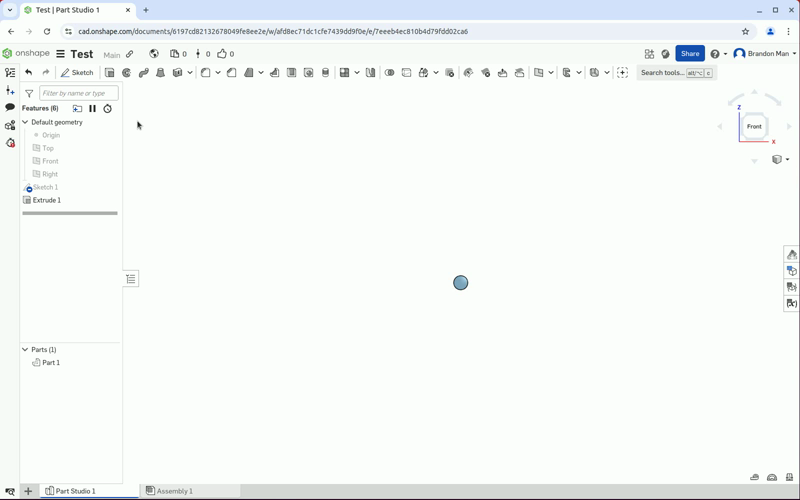
key(shift+h)
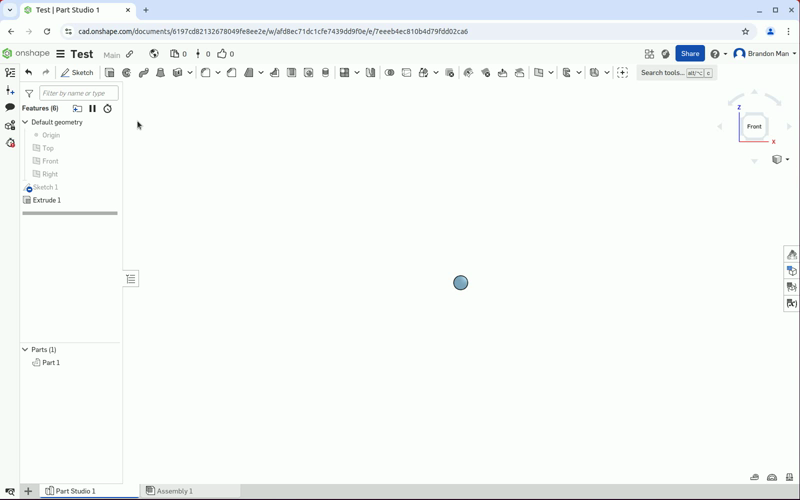
mouse_move(73, 189)
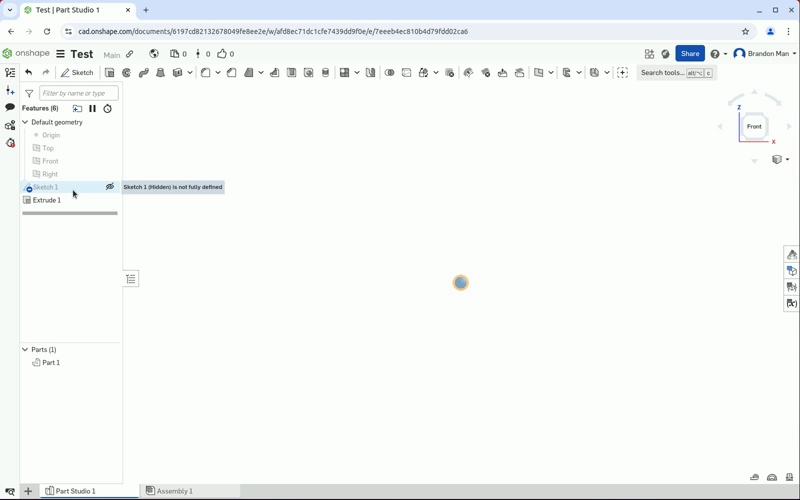
click(73, 189)
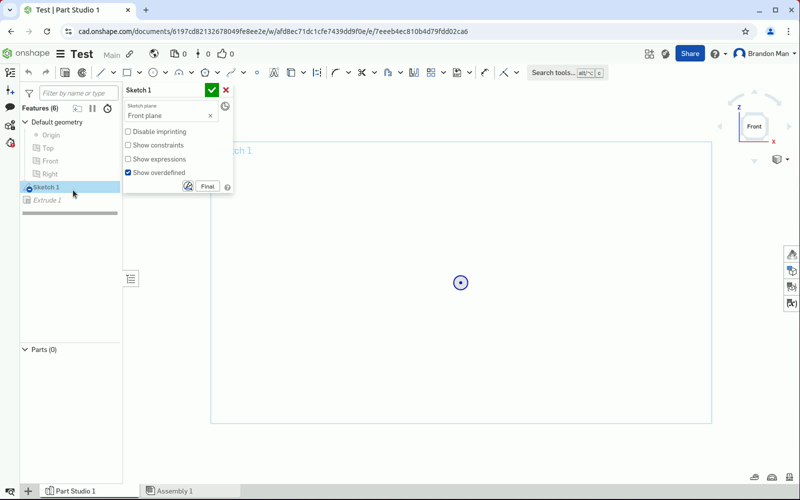
mouse_move(229, 92)
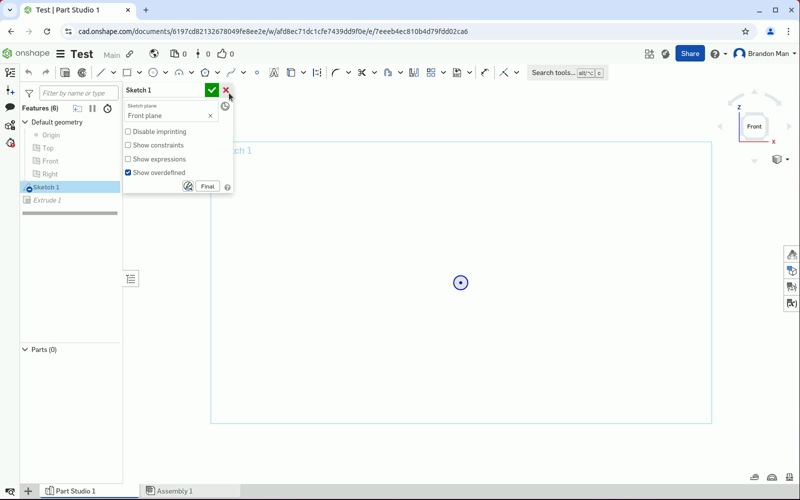
click(229, 92)
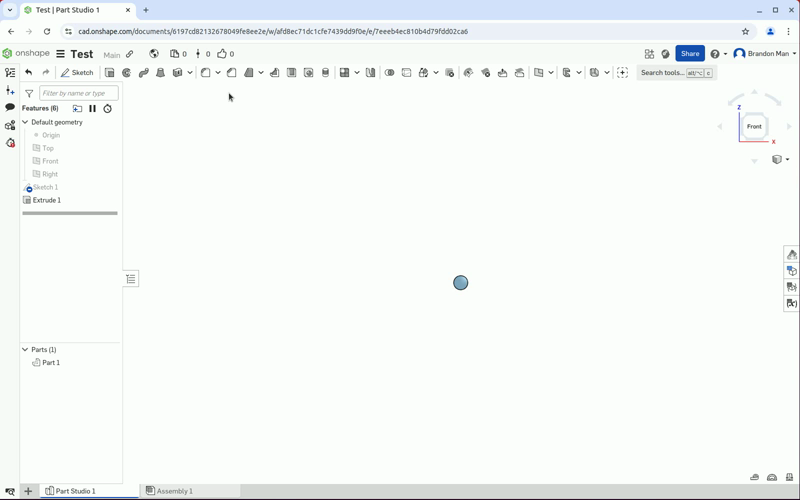
mouse_move(541, 75)
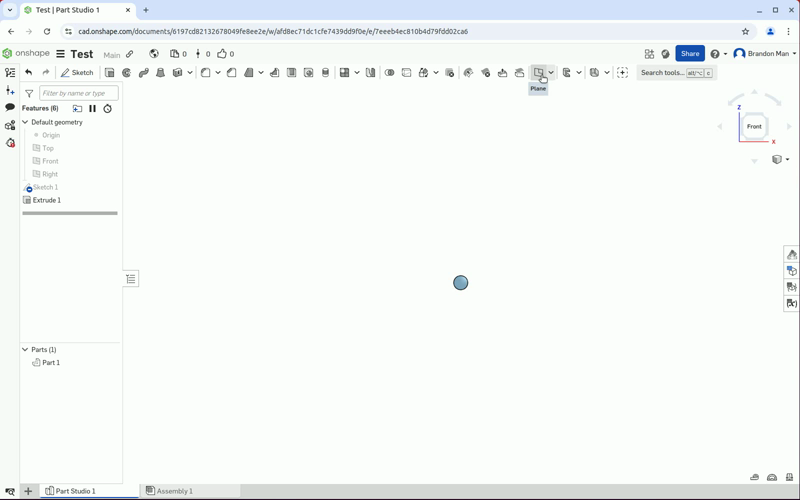
click(541, 75)
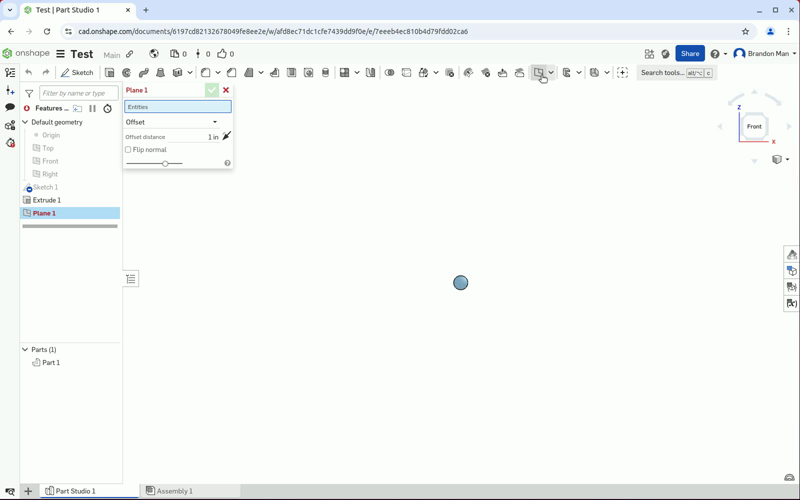
mouse_move(73, 163)
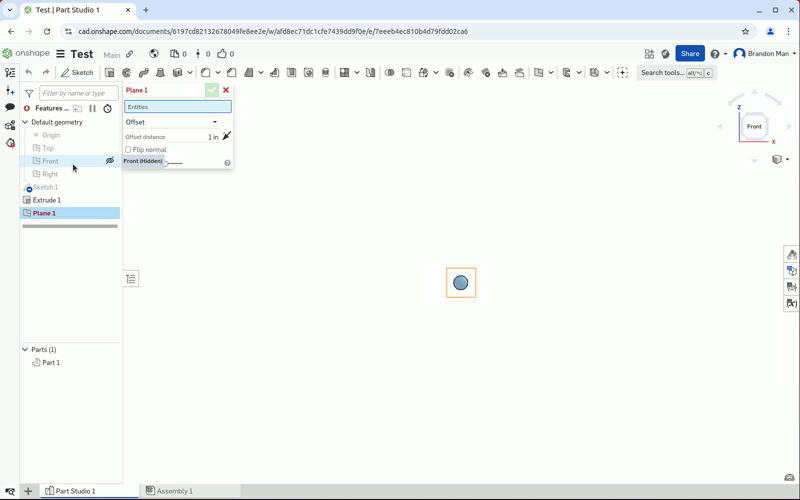
click(73, 163)
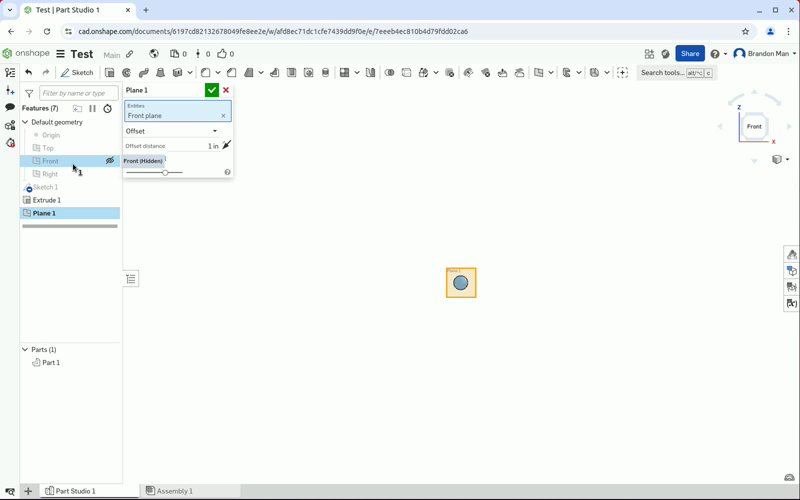
key(tab, 2)
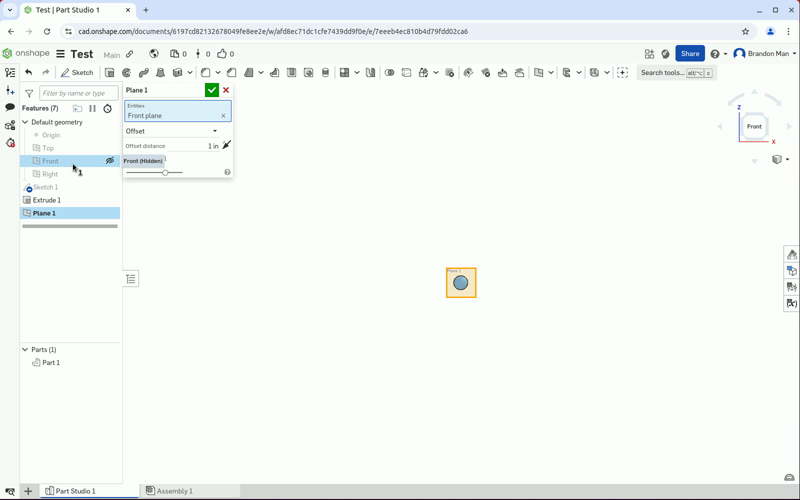
text(23.108)
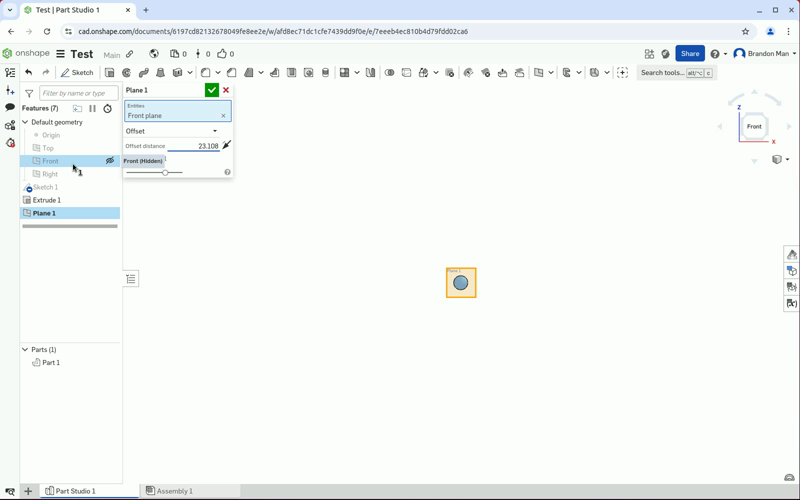
key(enter, 2)
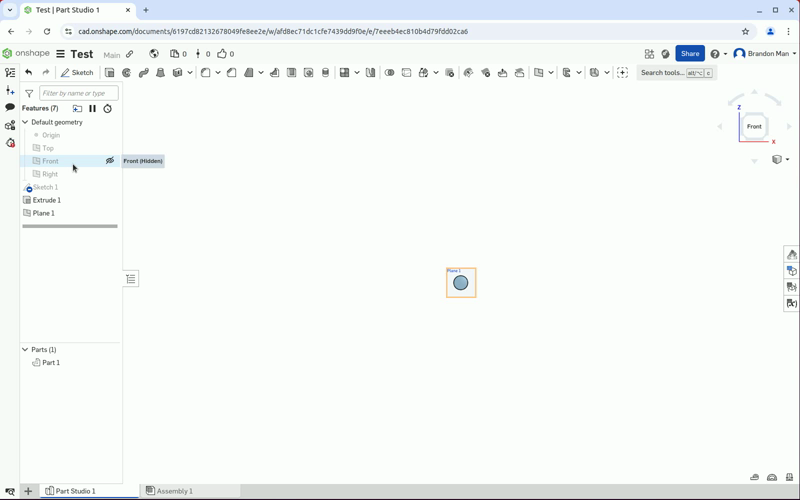
key(shift+s)
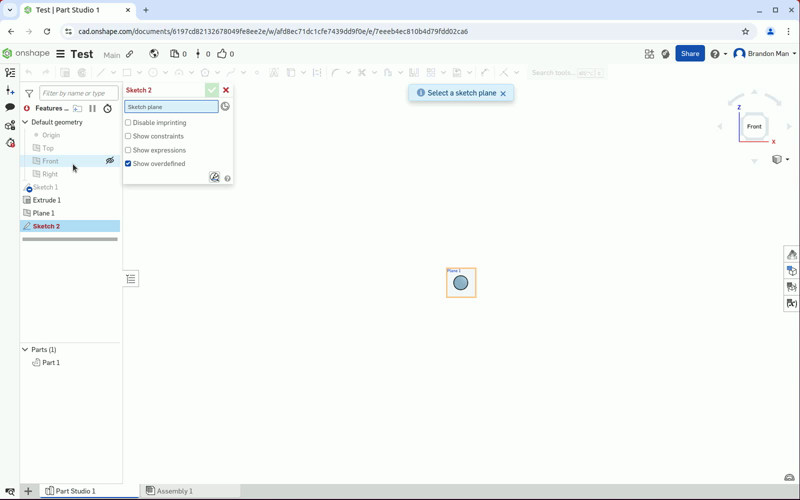
mouse_move(73, 215)
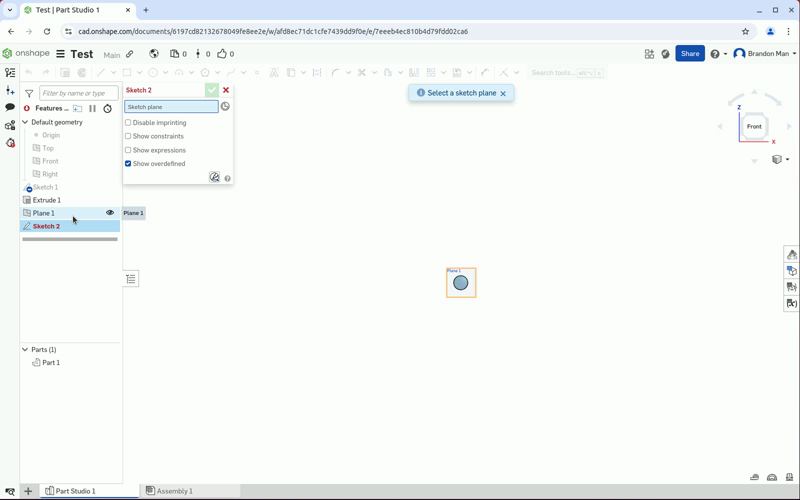
click(73, 215)
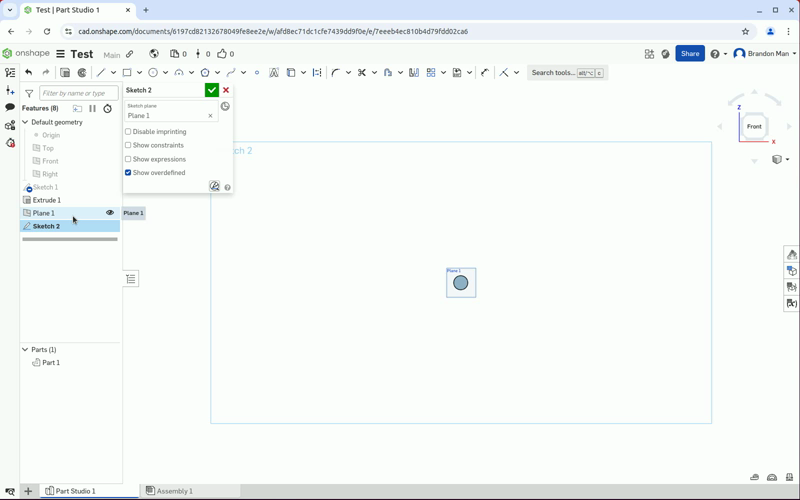
mouse_move(73, 352)
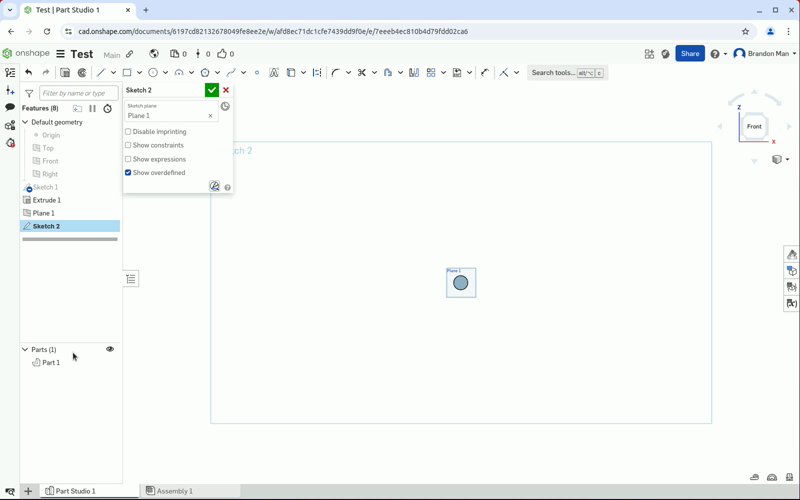
key(y)
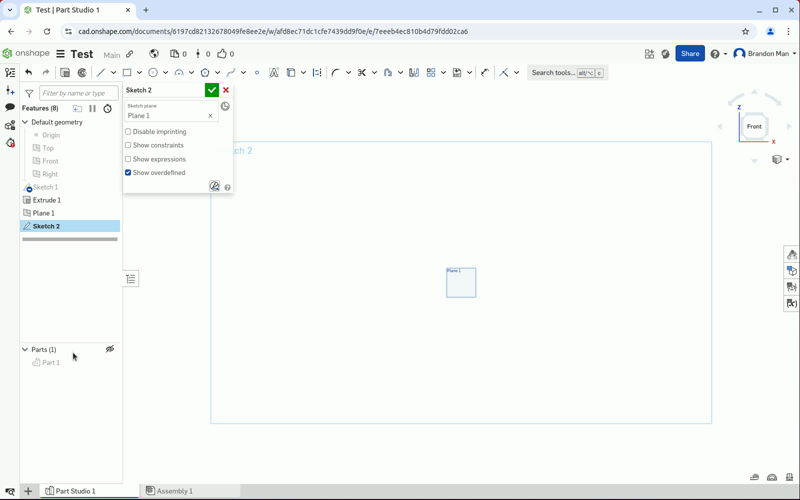
key(c)
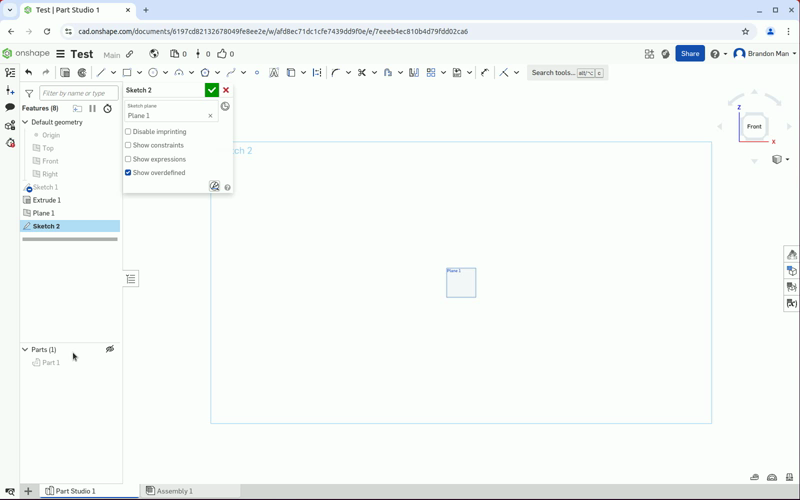
key_down(shift)
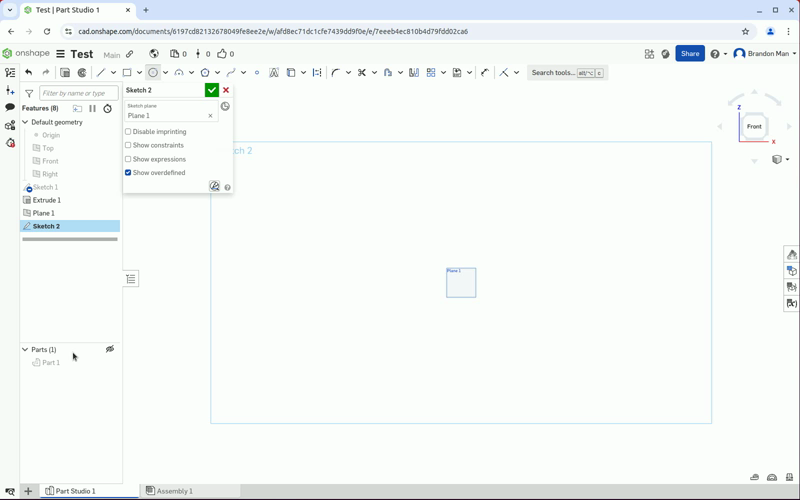
mouse_move(460, 281)
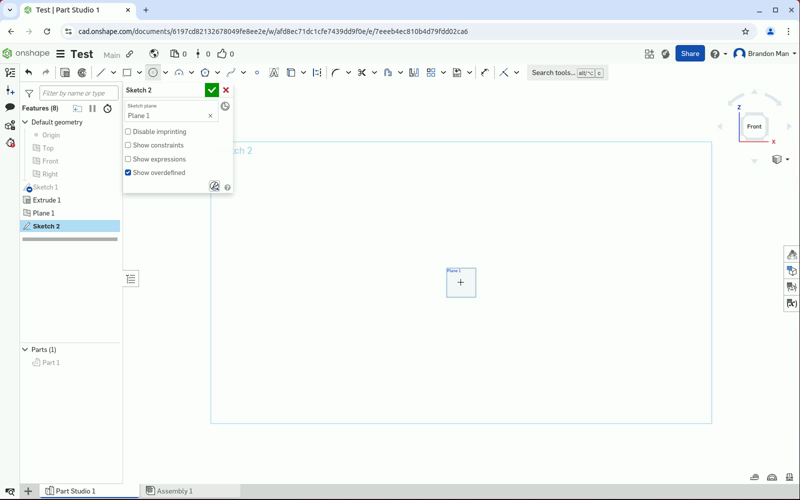
click(460, 281)
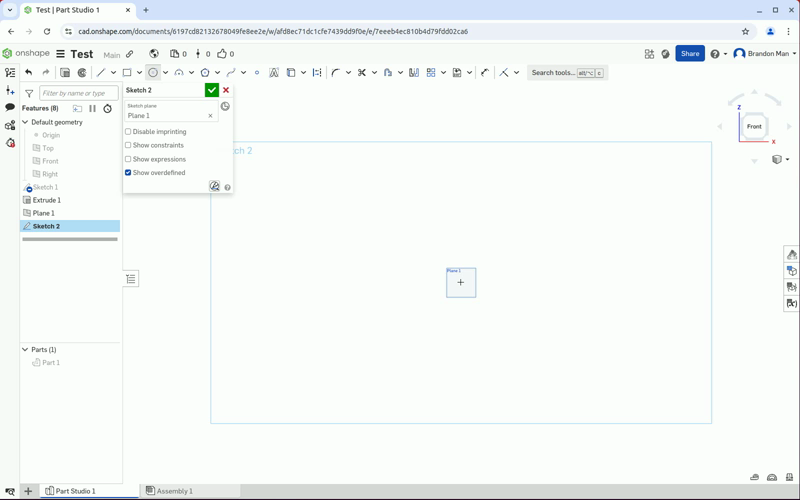
key_up(shift)
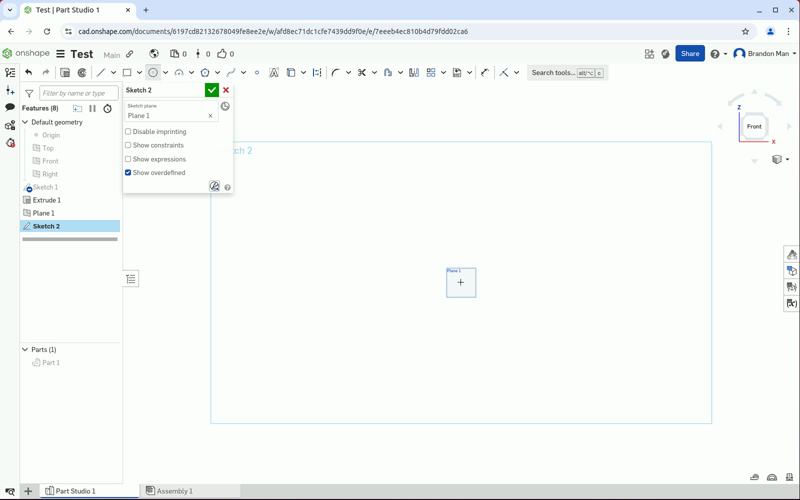
mouse_move(463, 281)
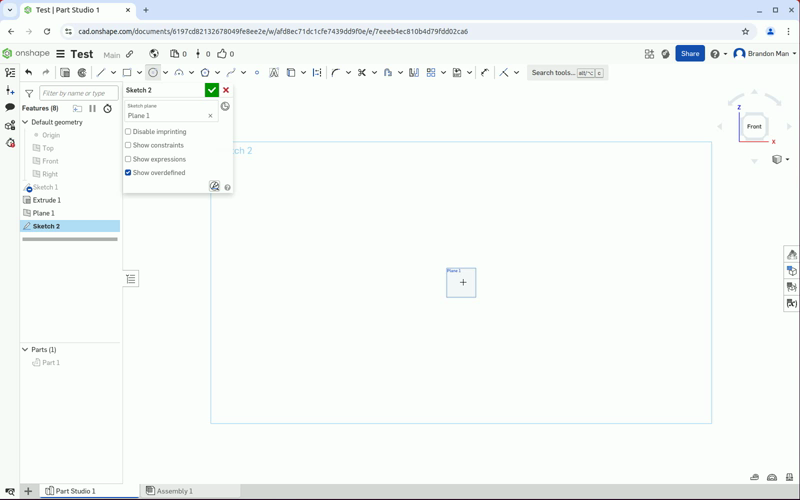
scroll(6)
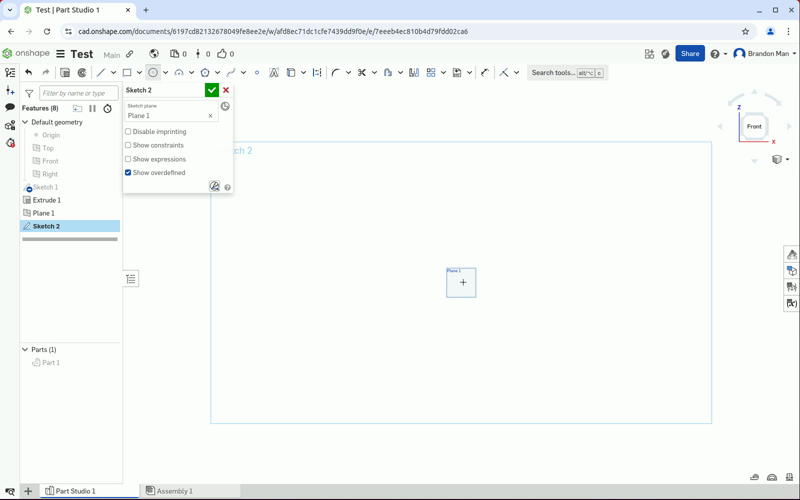
scroll(6)
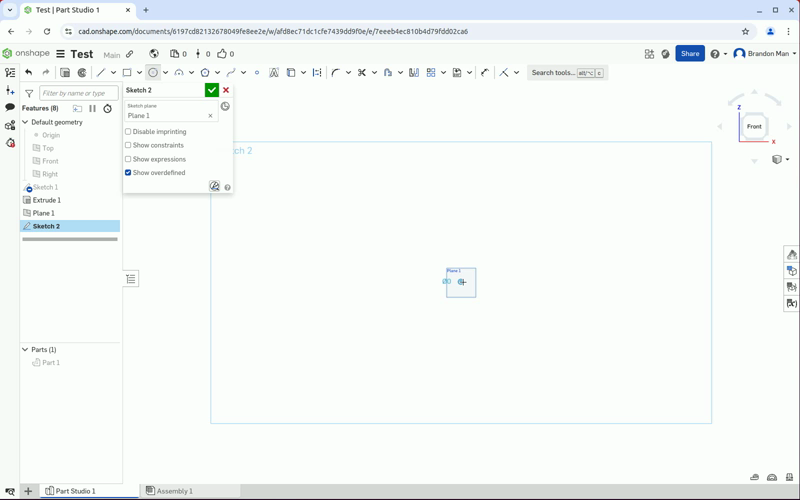
scroll(6)
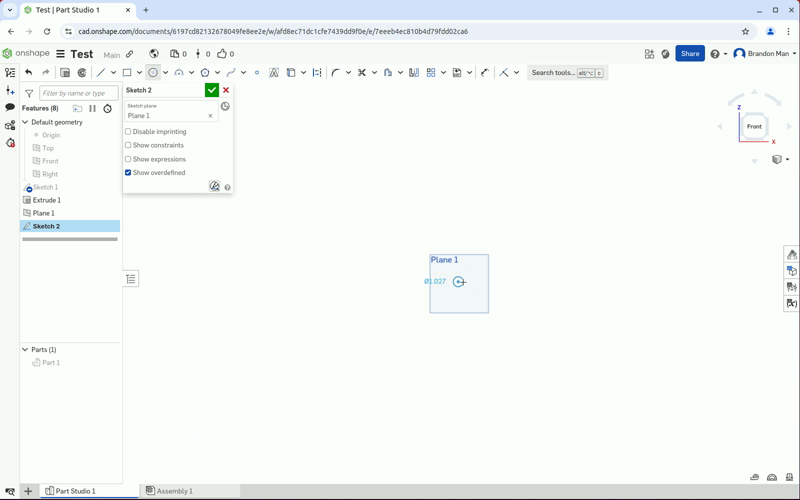
scroll(6)
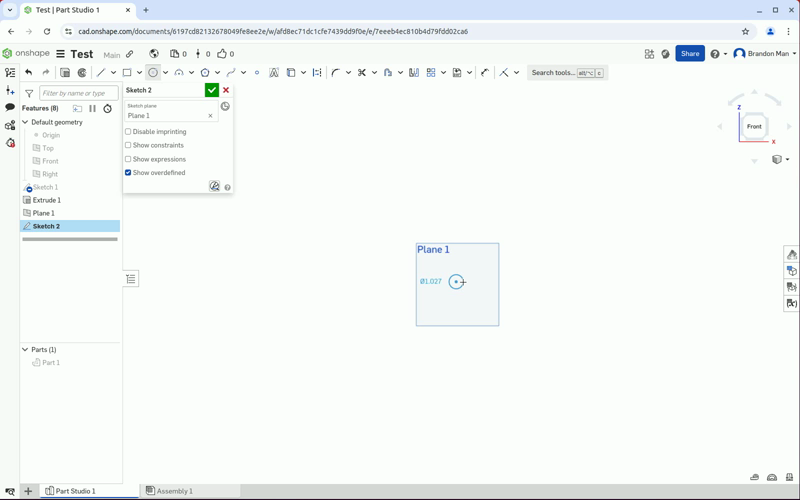
scroll(6)
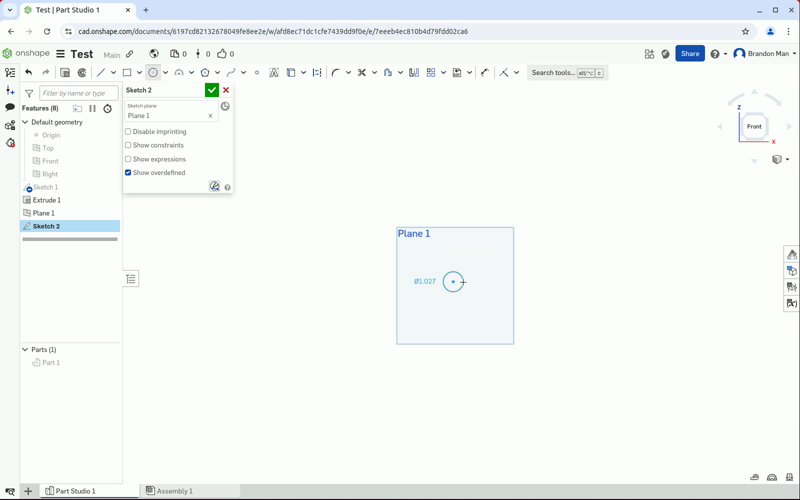
scroll(6)
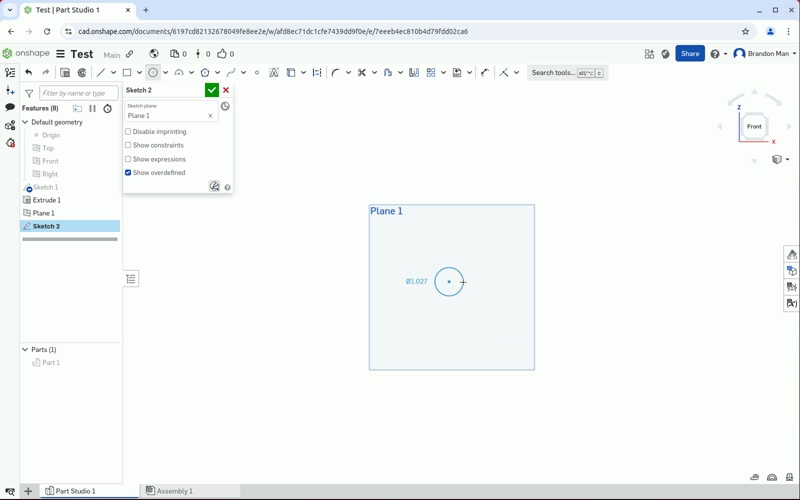
scroll(6)
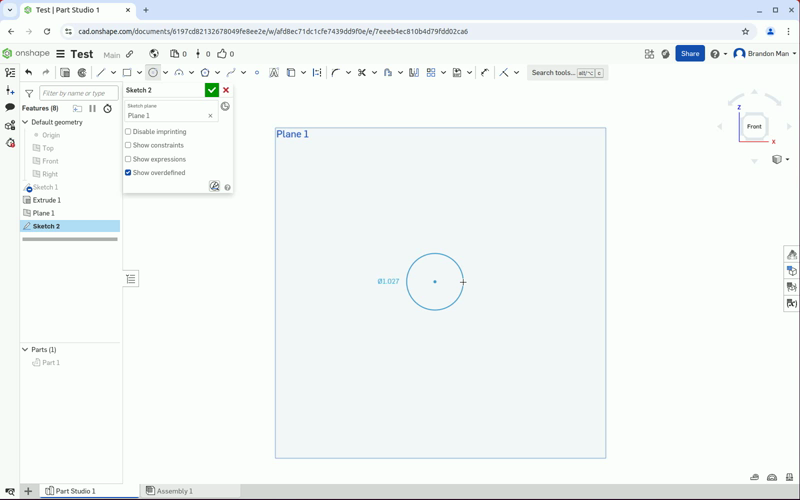
click(463, 281)
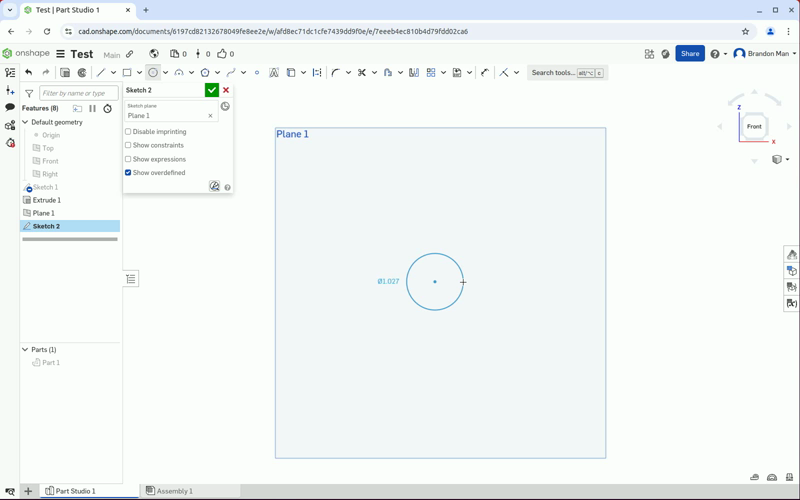
scroll(-6)
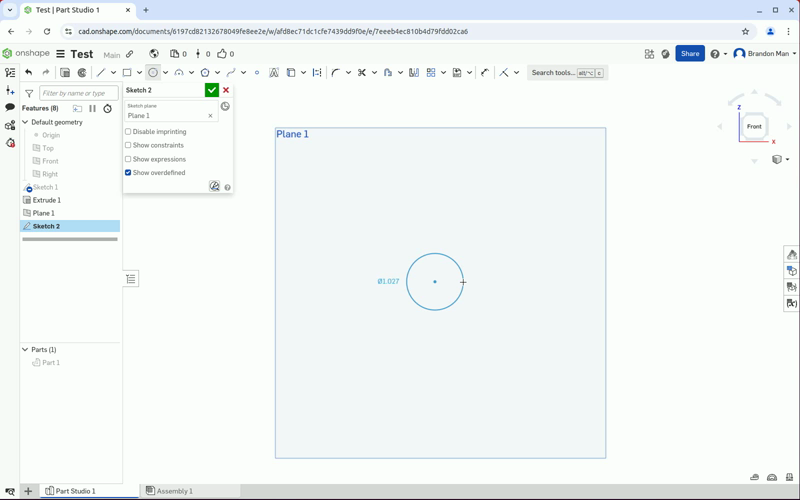
scroll(-6)
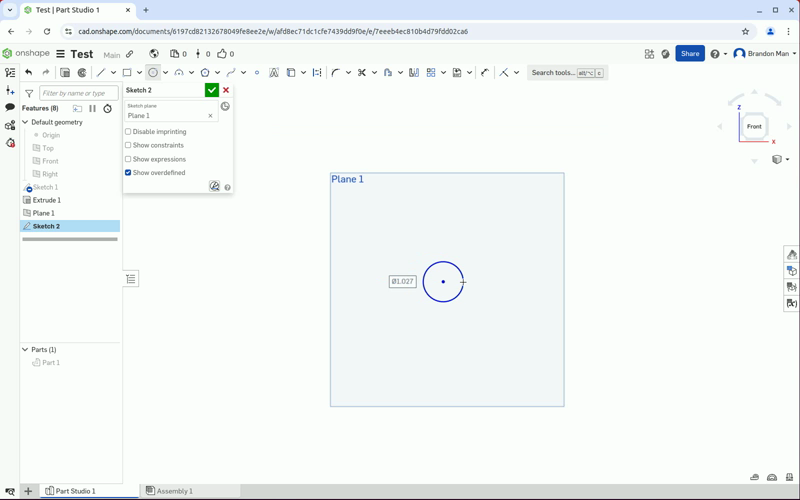
scroll(-6)
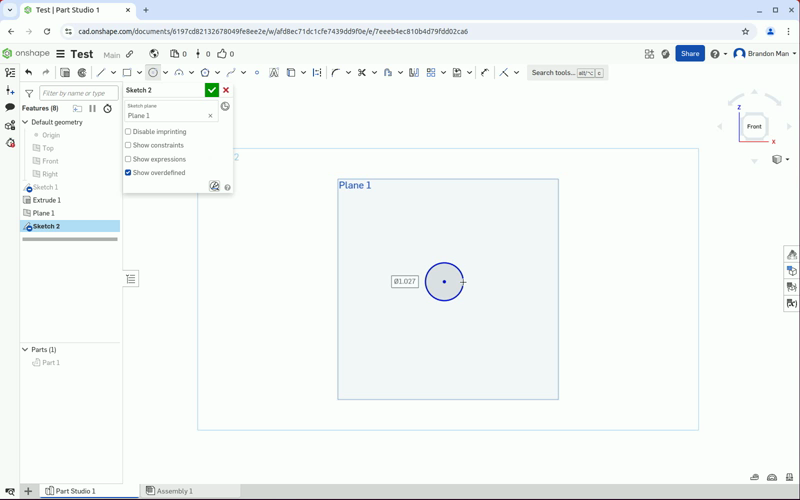
scroll(-6)
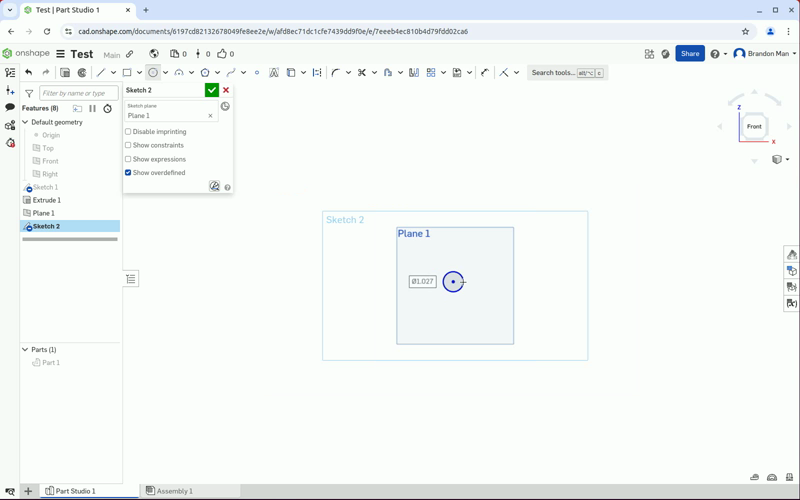
scroll(-6)
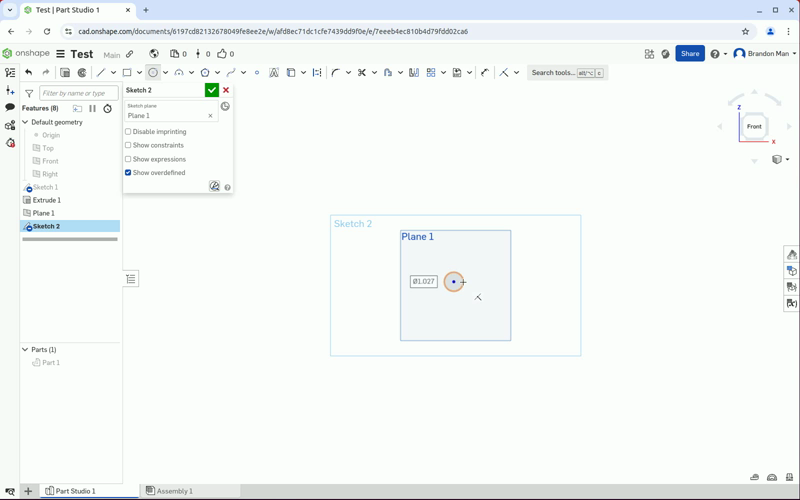
scroll(-6)
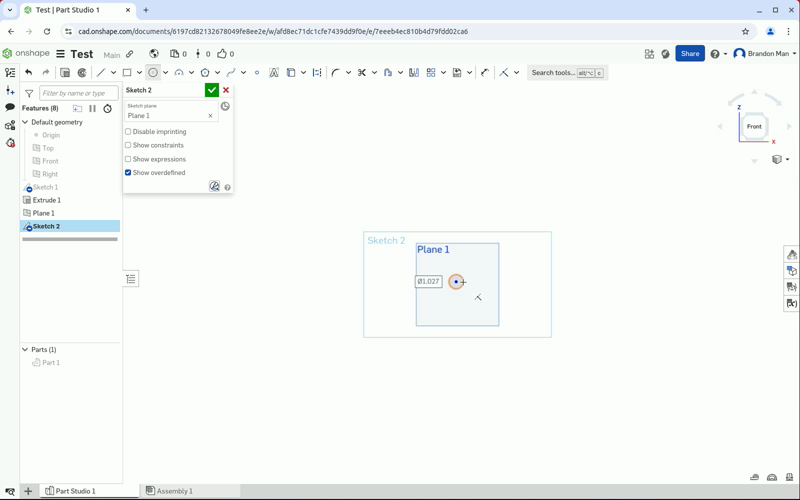
scroll(-6)
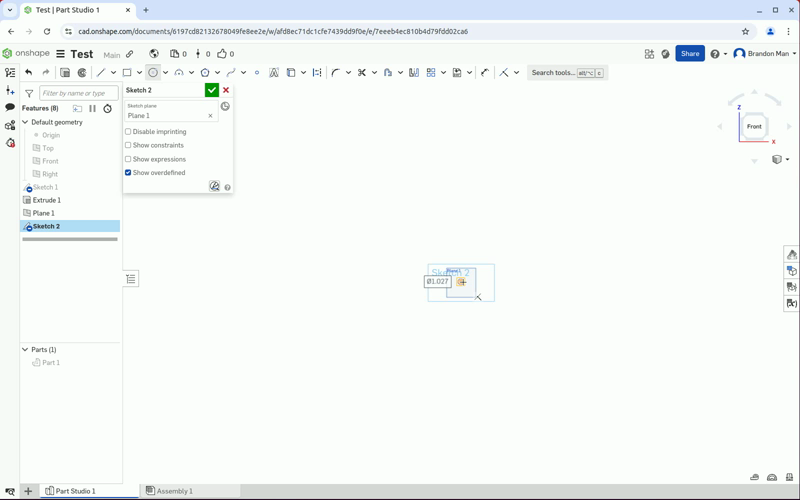
key(esc)
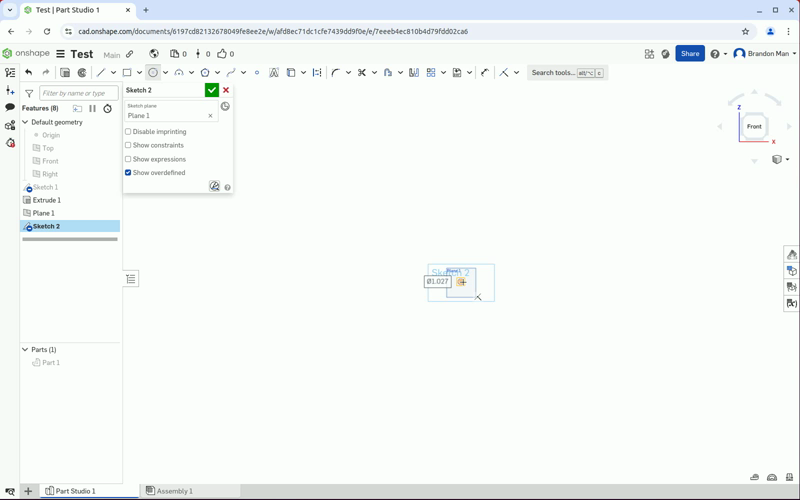
key(c)
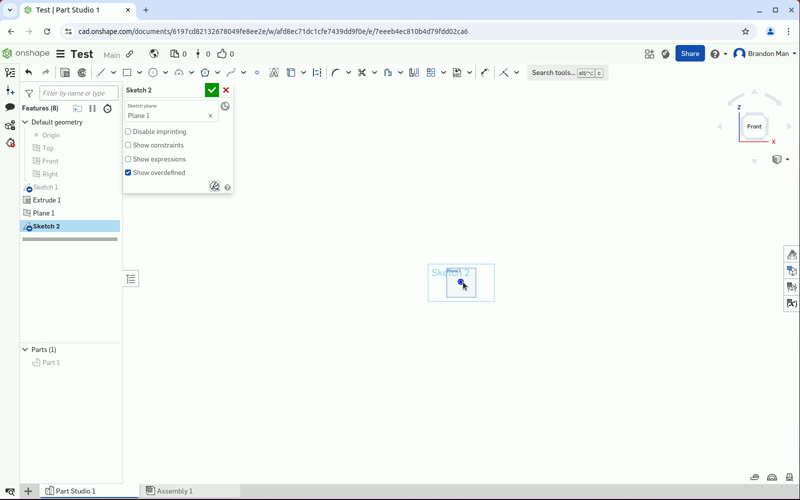
key_down(shift)
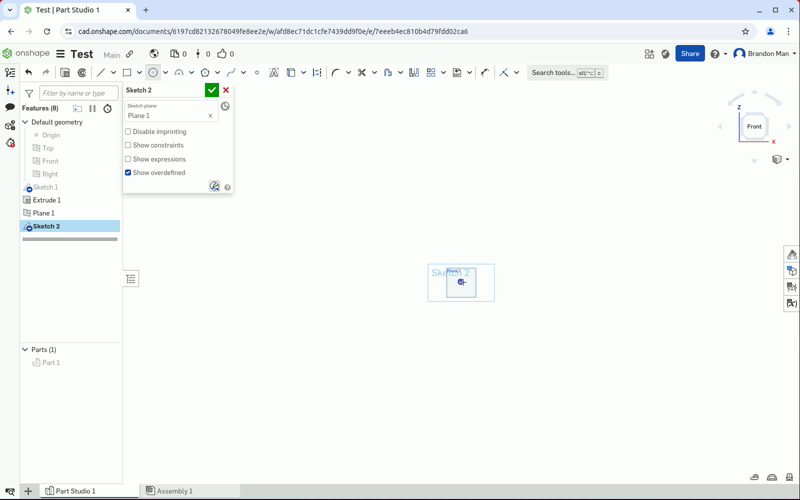
mouse_move(460, 281)
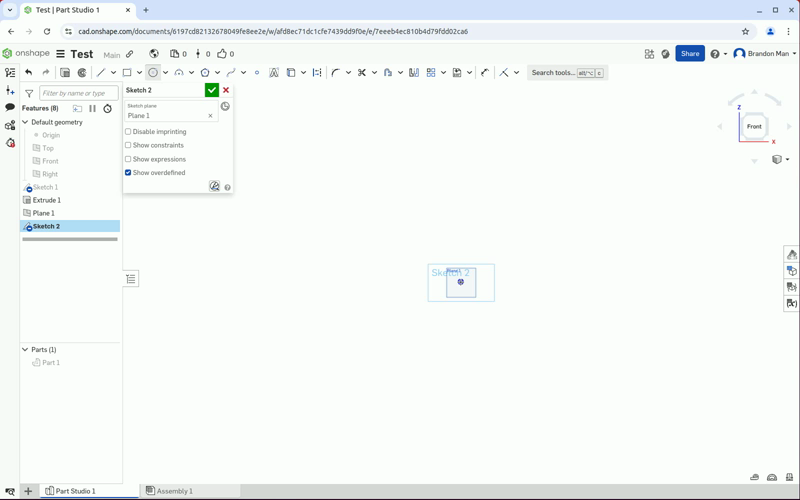
scroll(6)
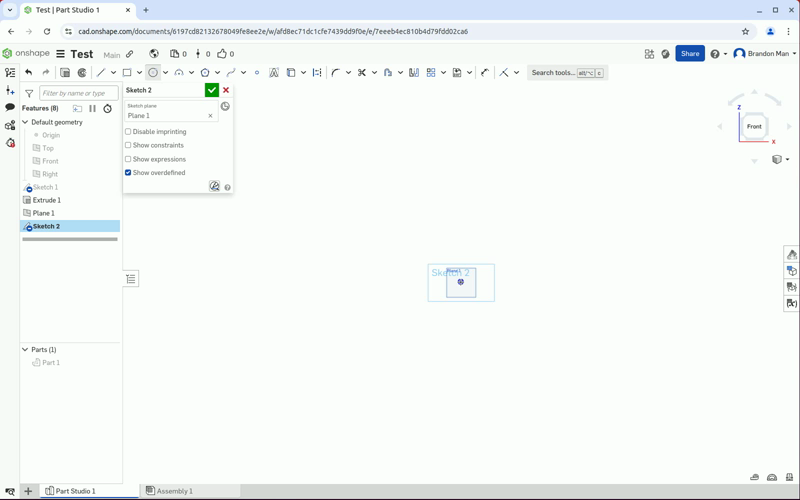
scroll(6)
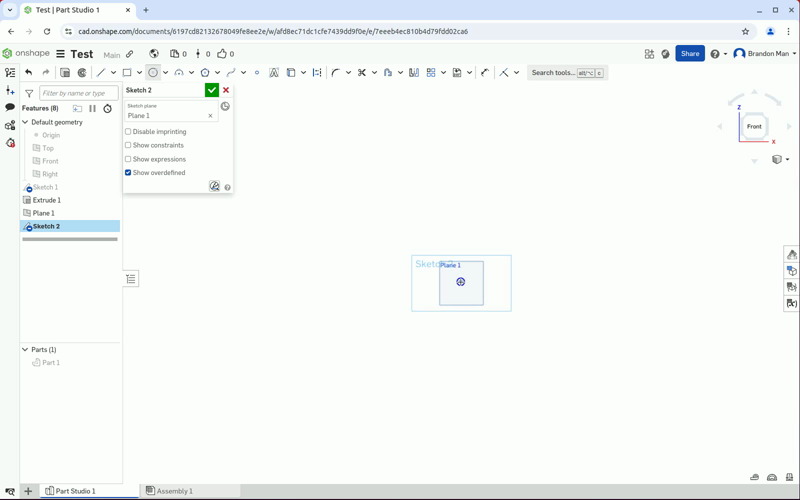
scroll(6)
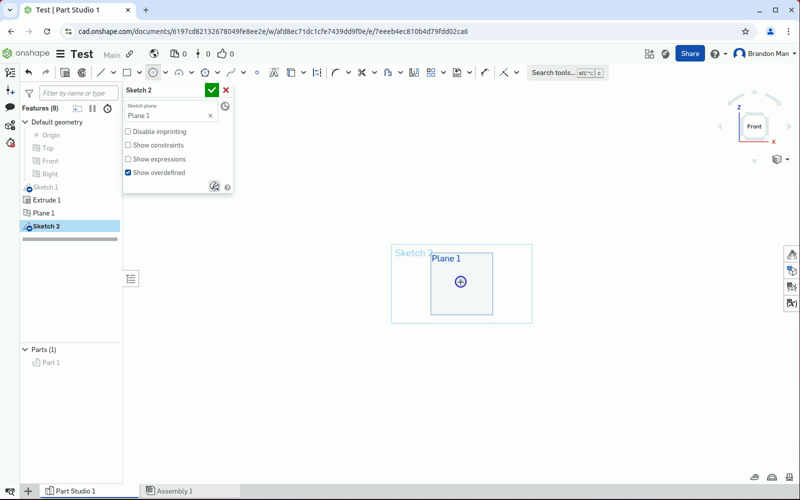
scroll(6)
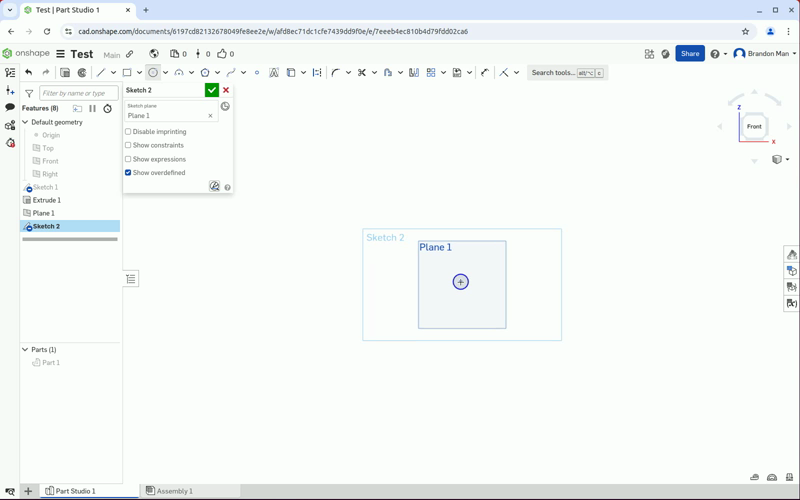
scroll(6)
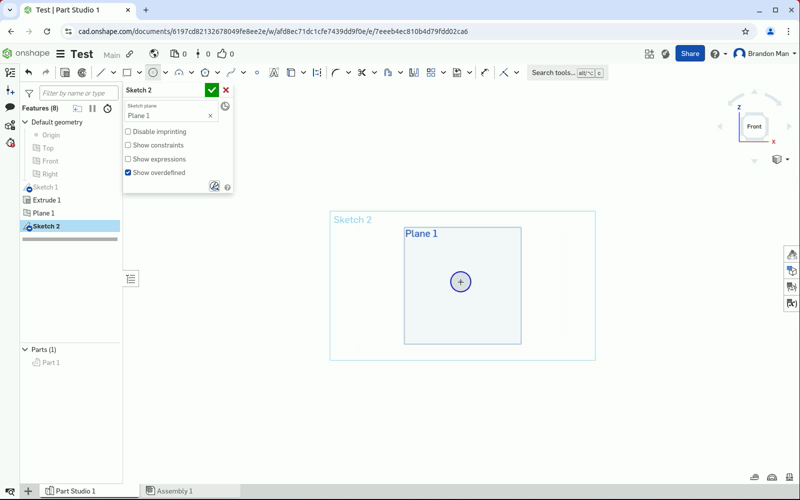
scroll(6)
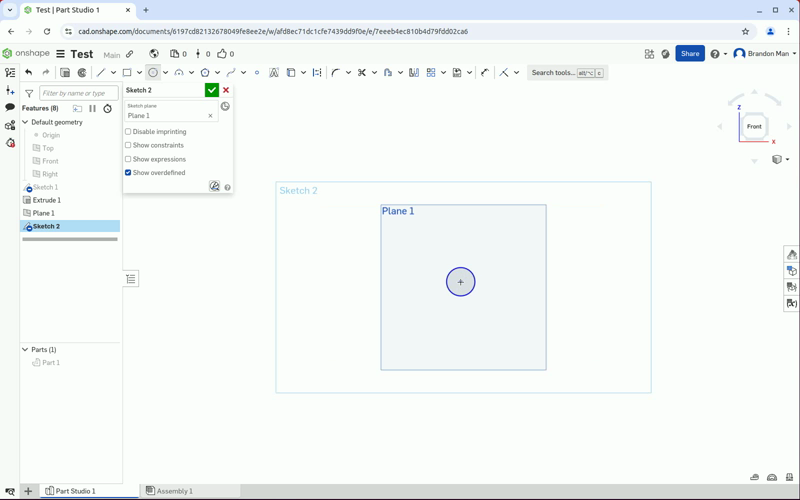
scroll(6)
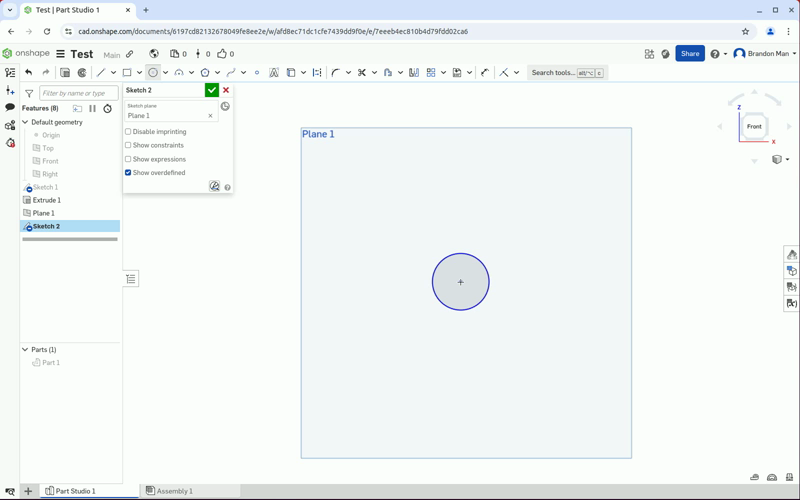
click(460, 281)
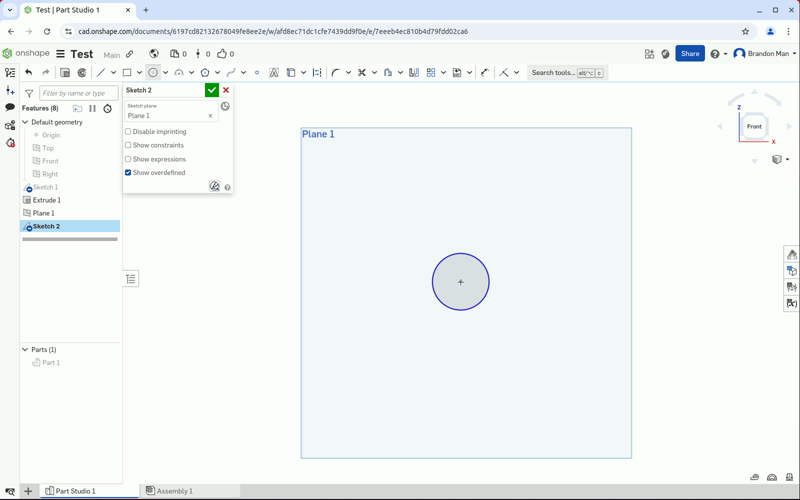
scroll(-6)
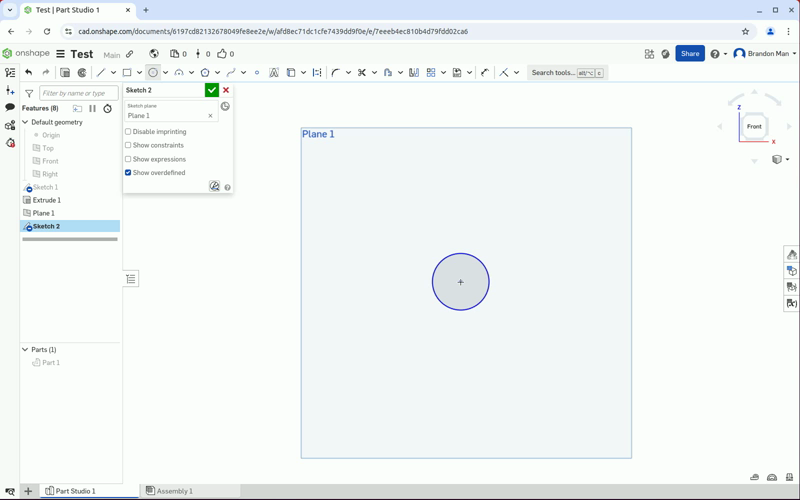
scroll(-6)
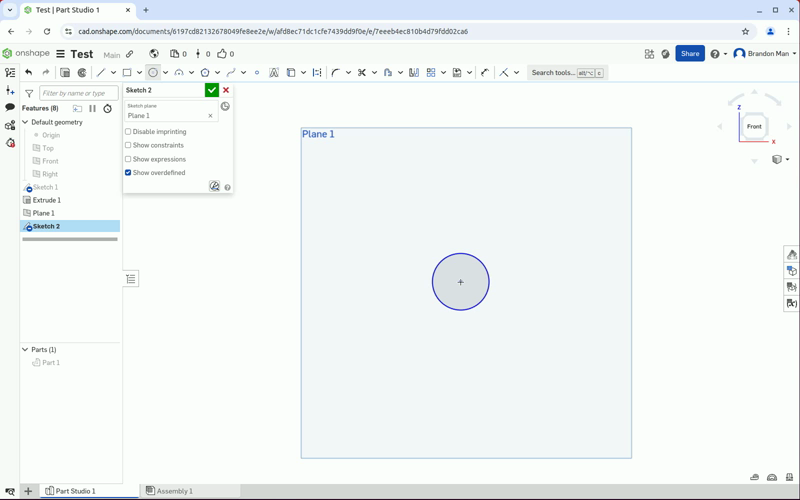
scroll(-6)
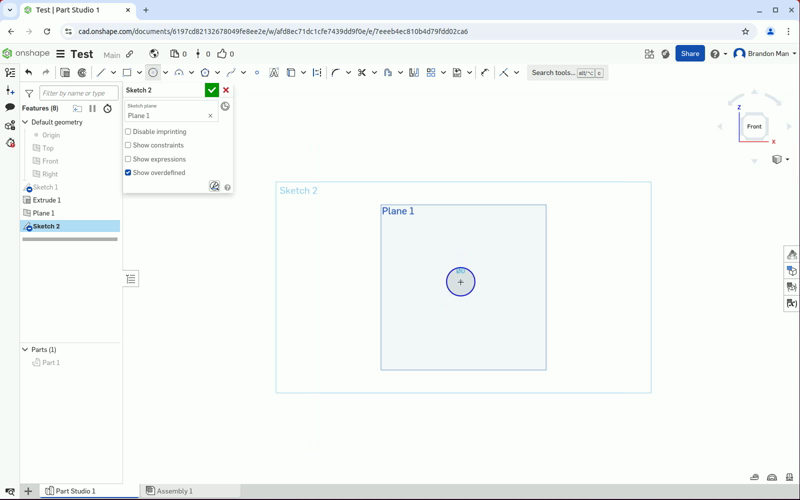
scroll(-6)
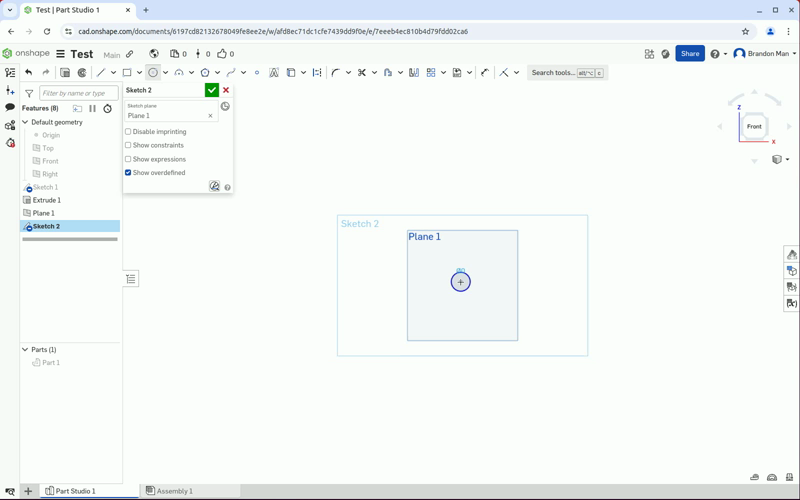
scroll(-6)
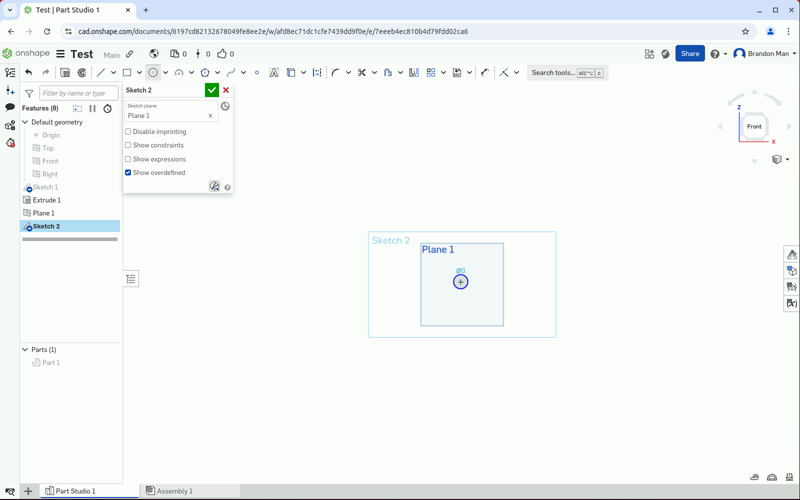
scroll(-6)
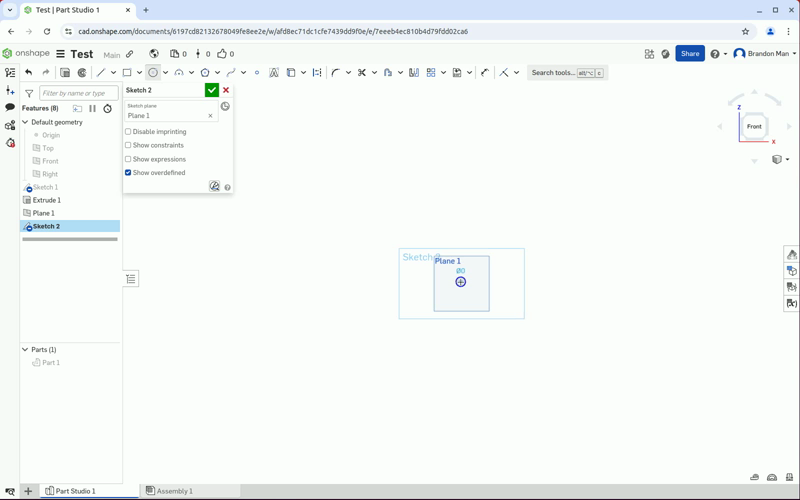
scroll(-6)
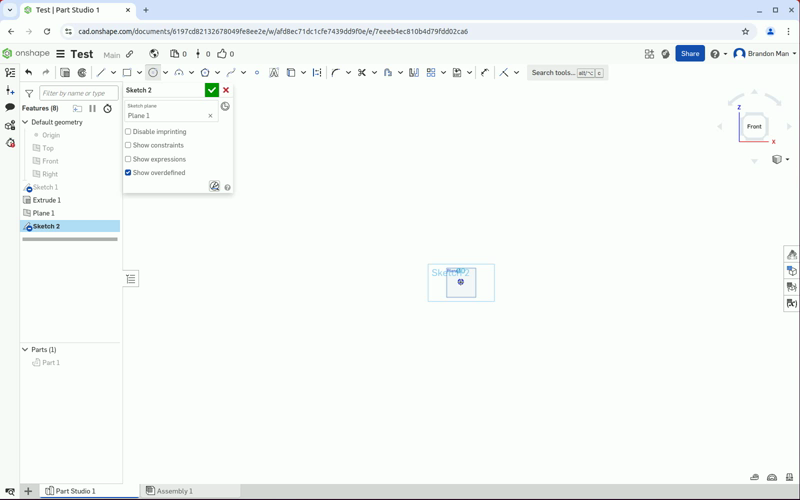
key_up(shift)
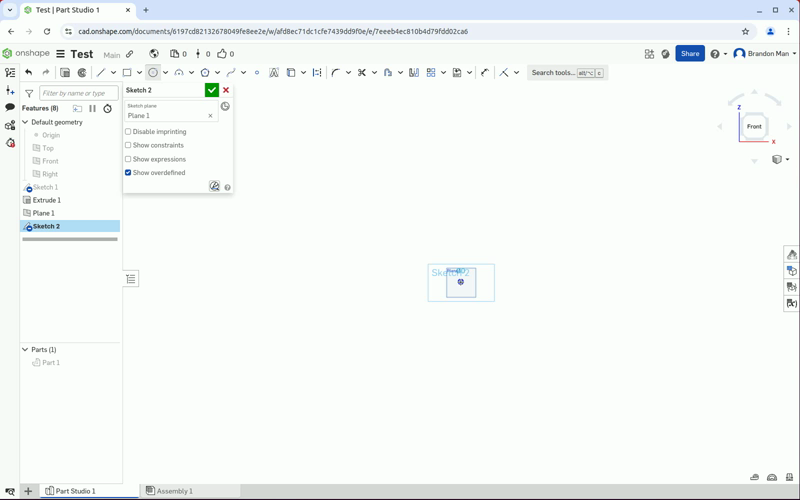
mouse_move(462, 281)
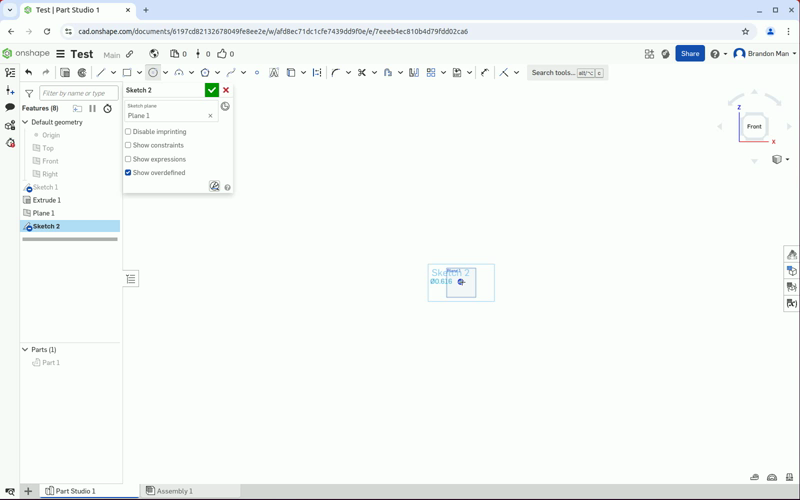
scroll(6)
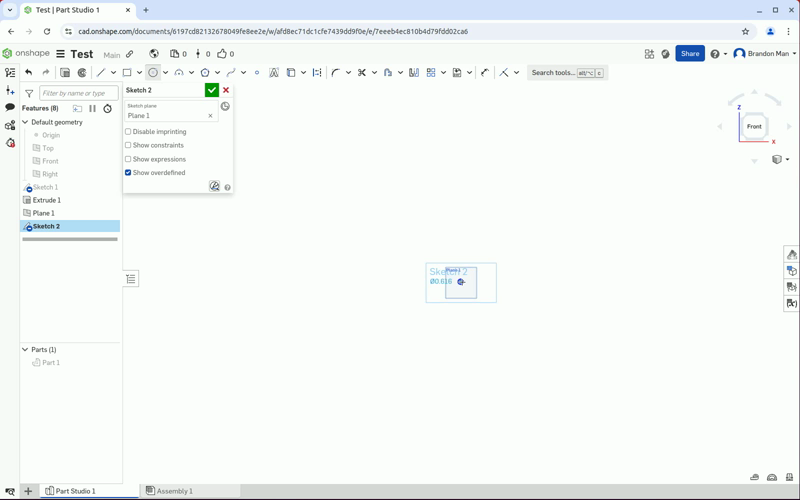
scroll(6)
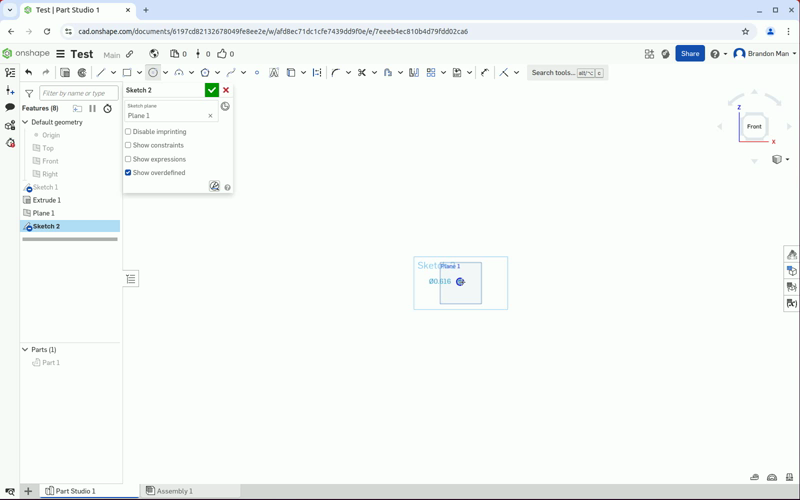
scroll(6)
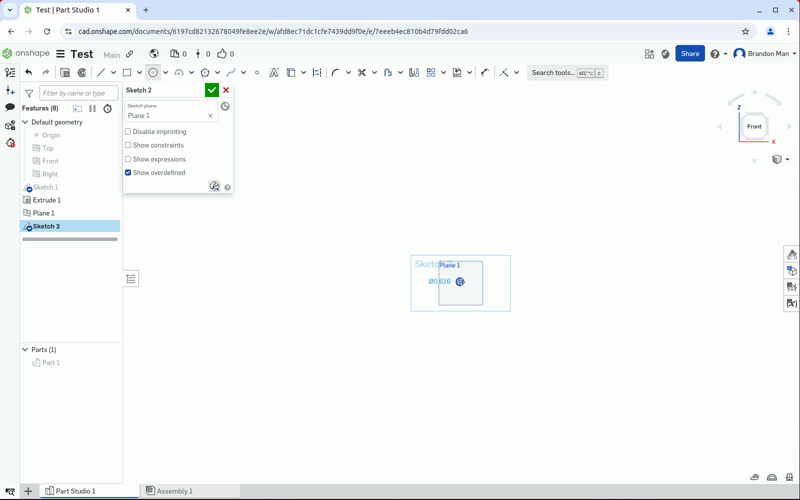
scroll(6)
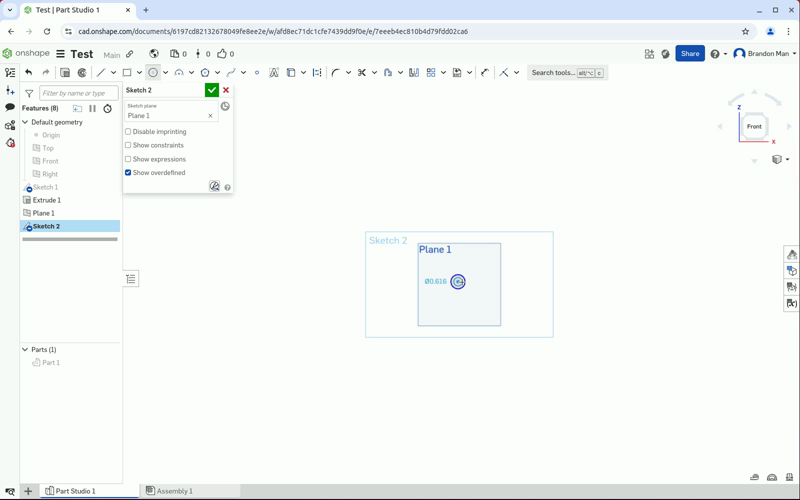
scroll(6)
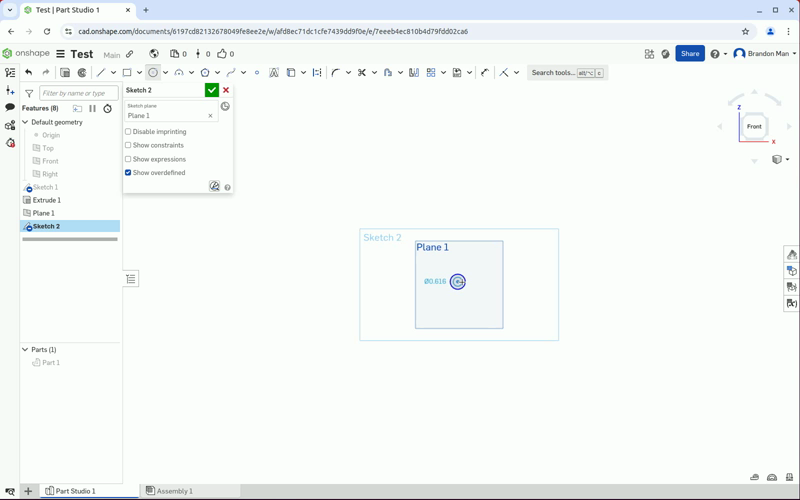
scroll(6)
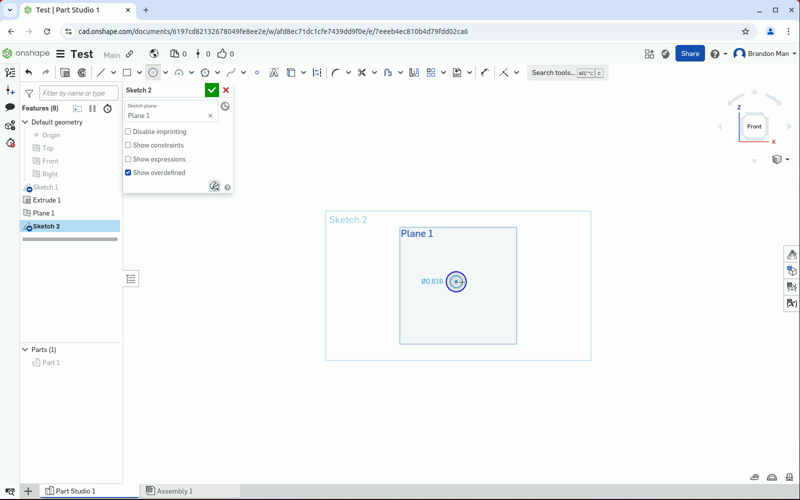
scroll(6)
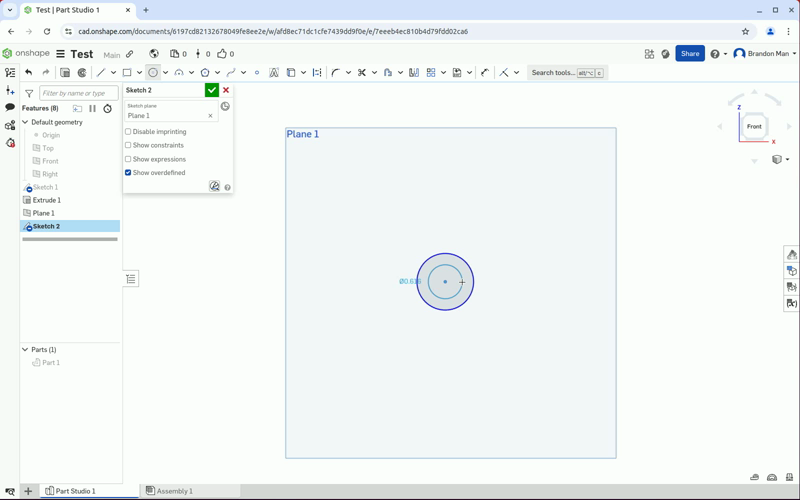
click(462, 281)
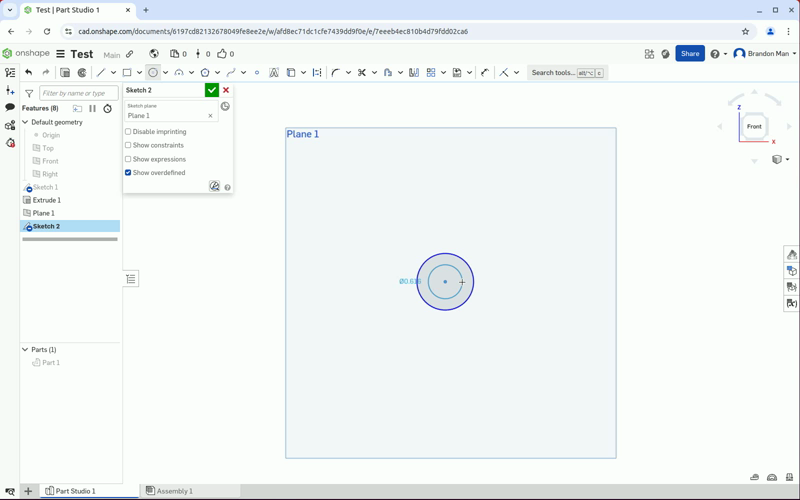
scroll(-6)
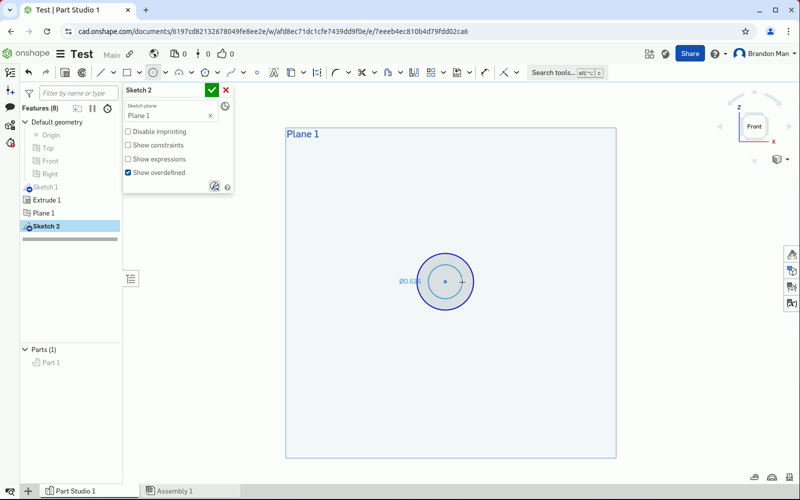
scroll(-6)
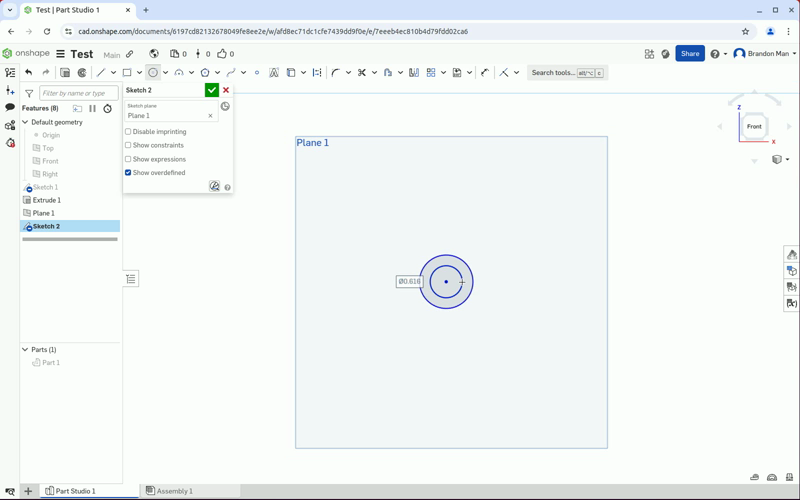
scroll(-6)
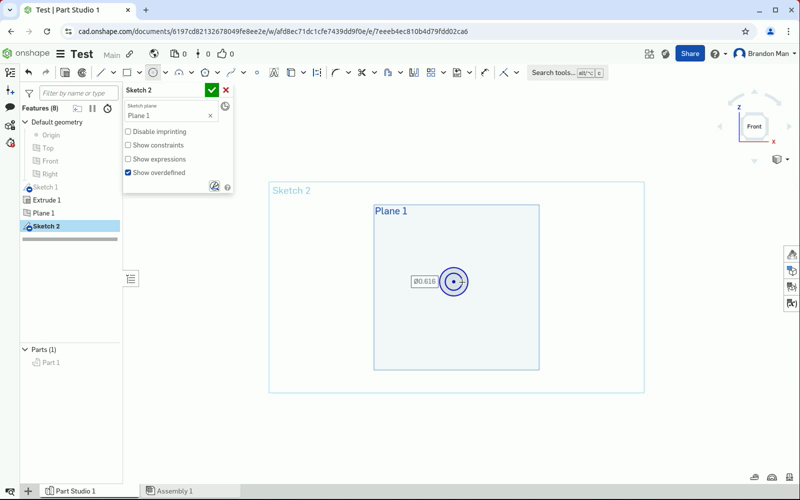
scroll(-6)
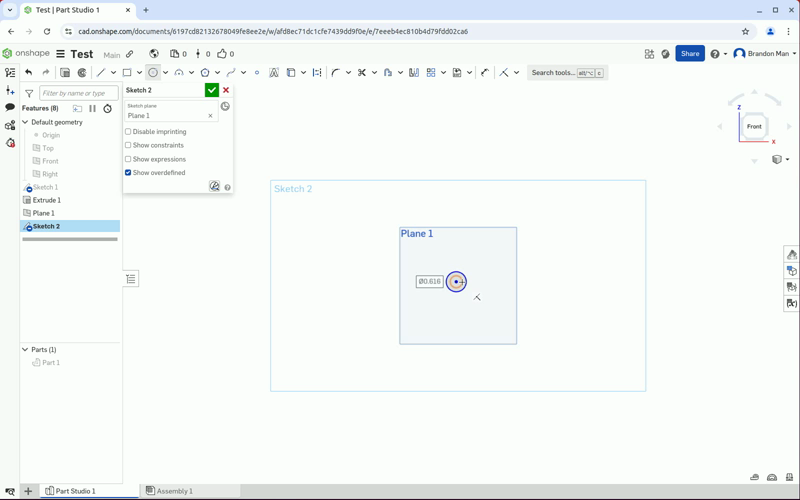
scroll(-6)
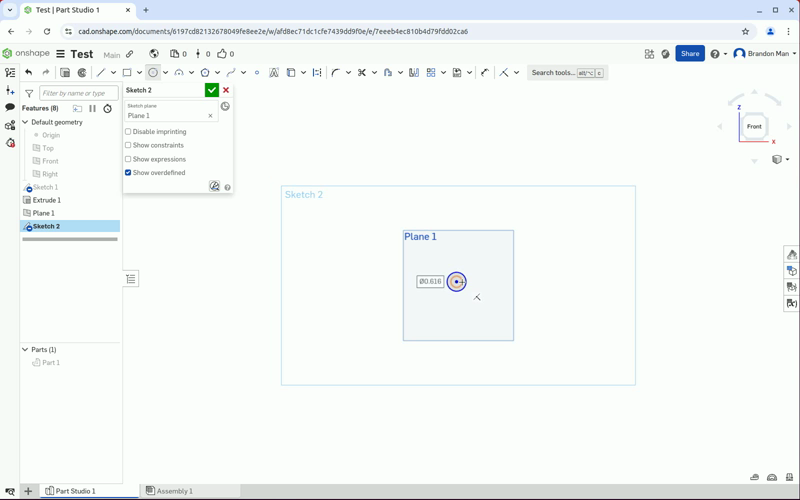
scroll(-6)
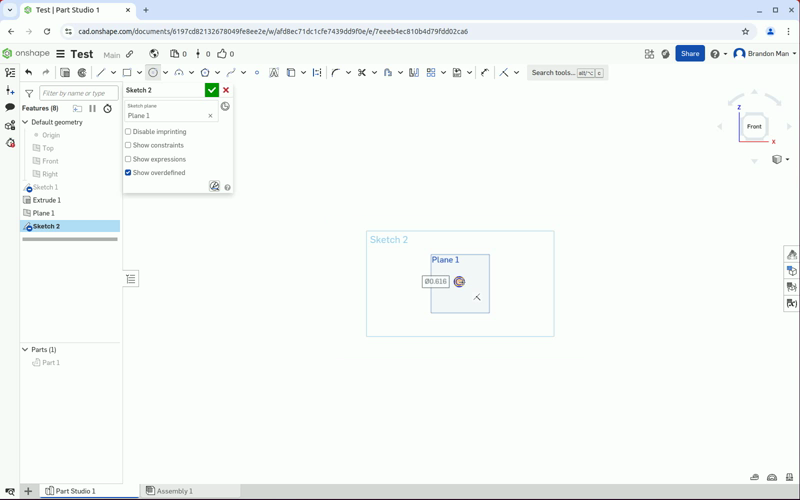
scroll(-6)
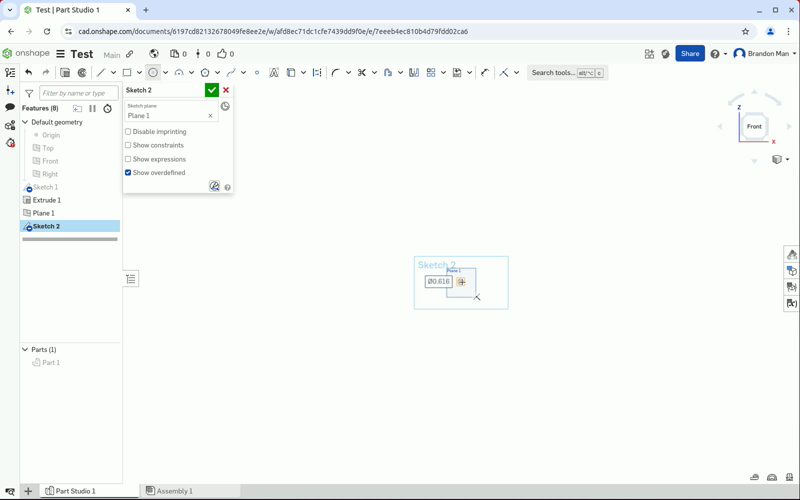
key(esc)
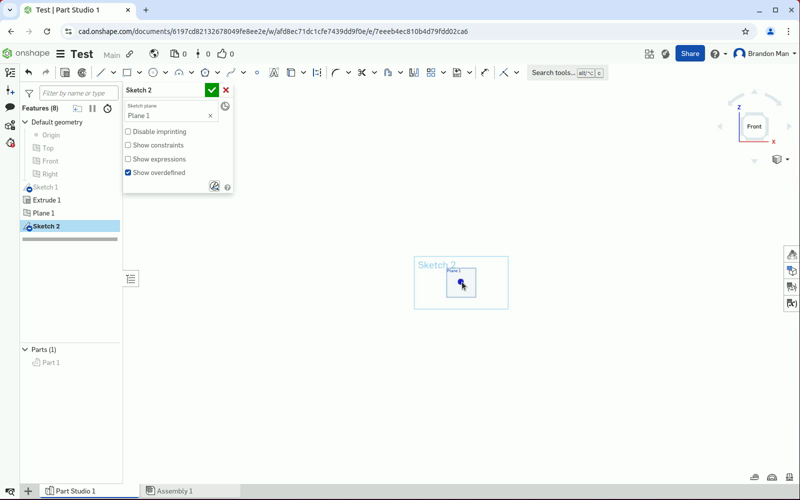
mouse_move(460, 279)
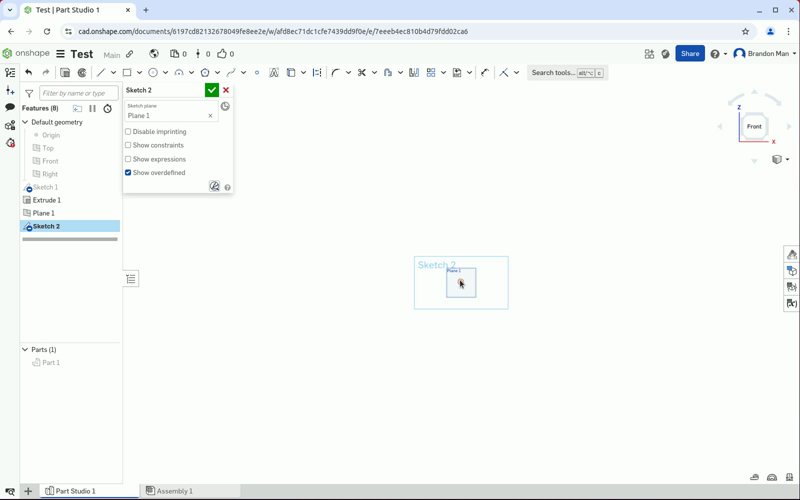
scroll(6)
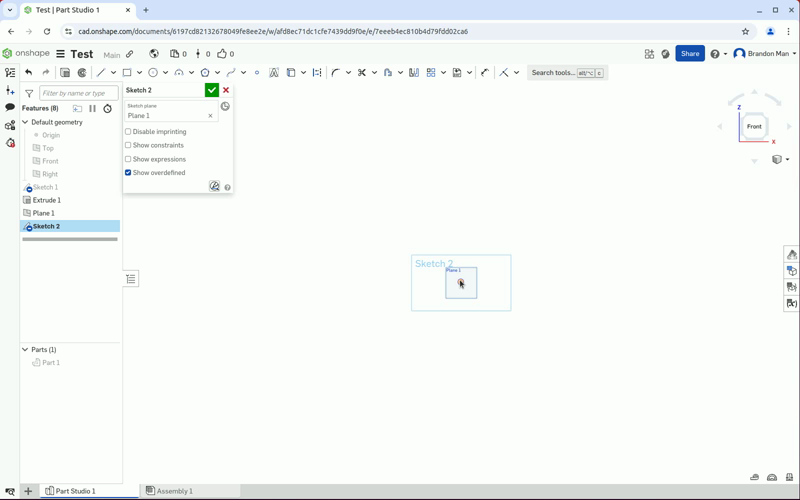
scroll(6)
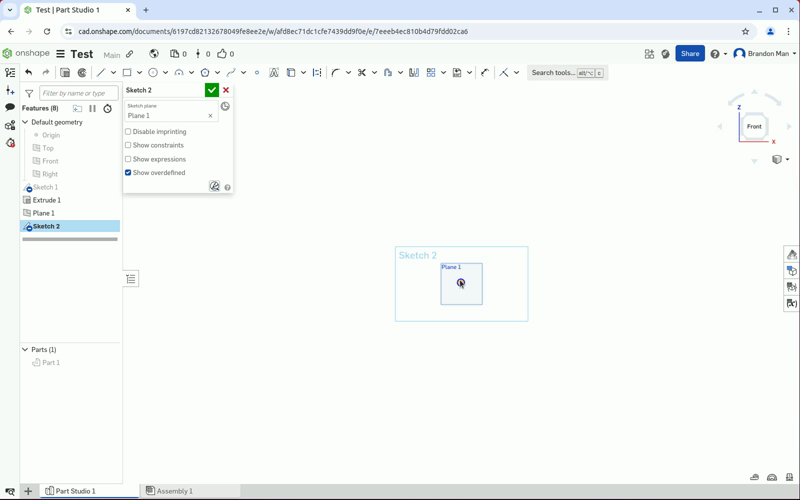
scroll(6)
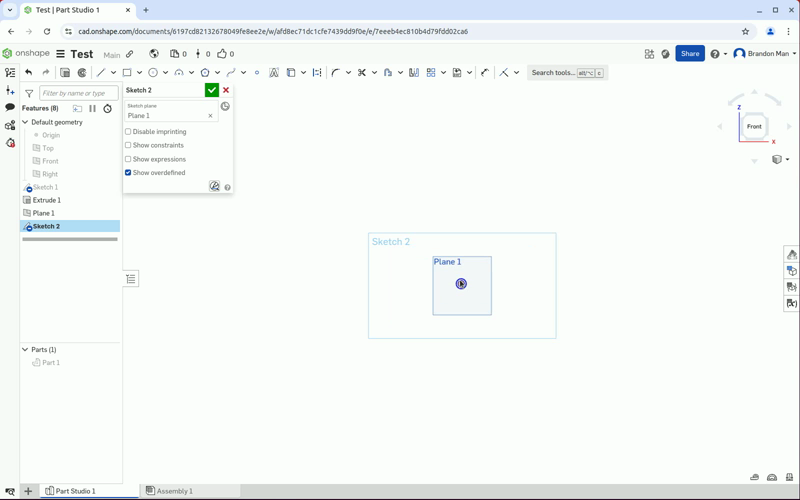
scroll(6)
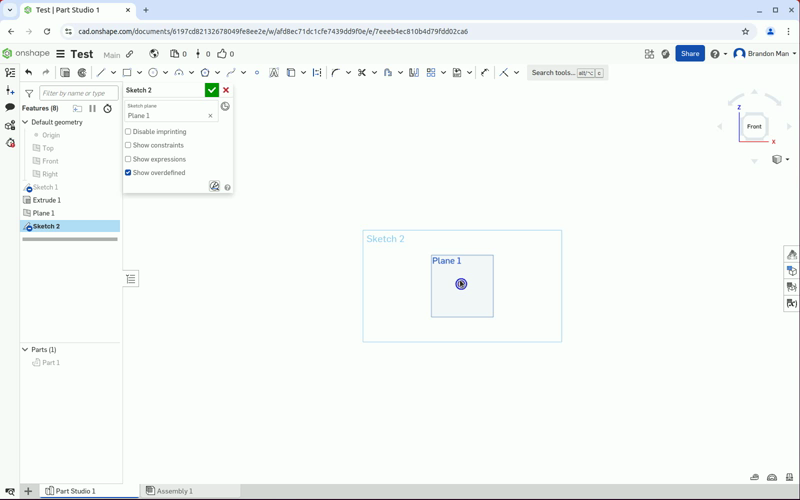
scroll(6)
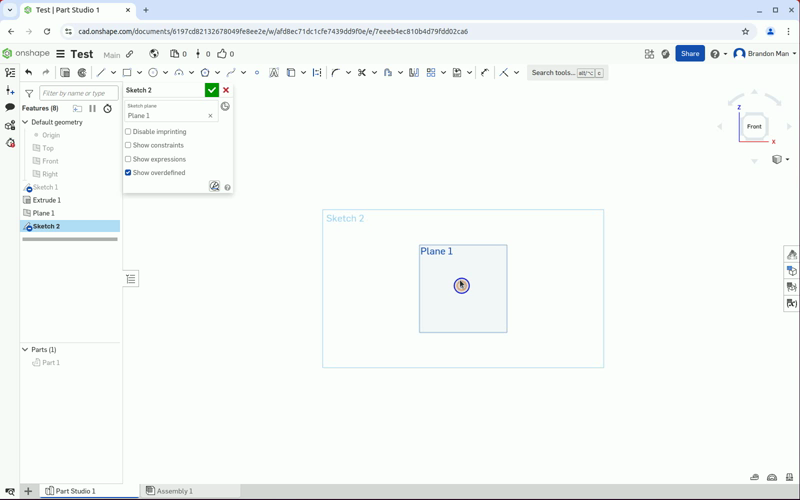
scroll(6)
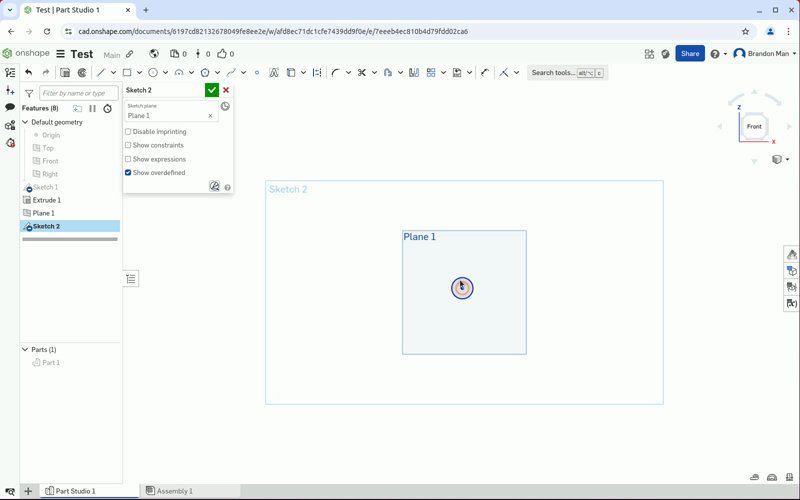
scroll(6)
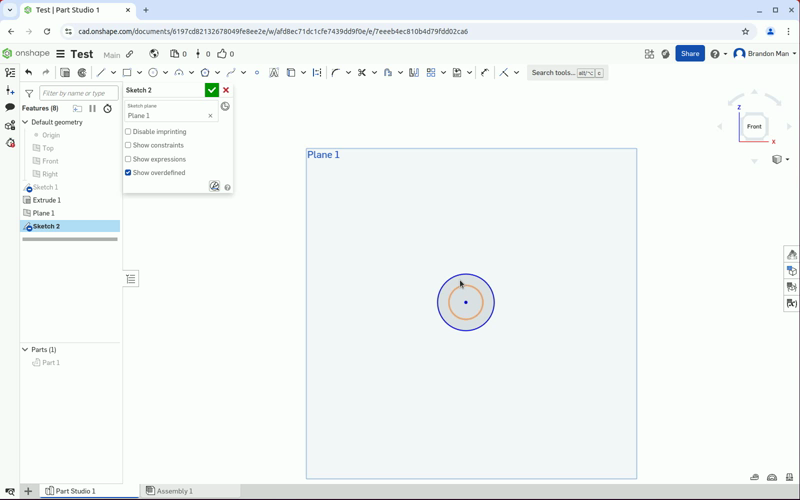
click(460, 279)
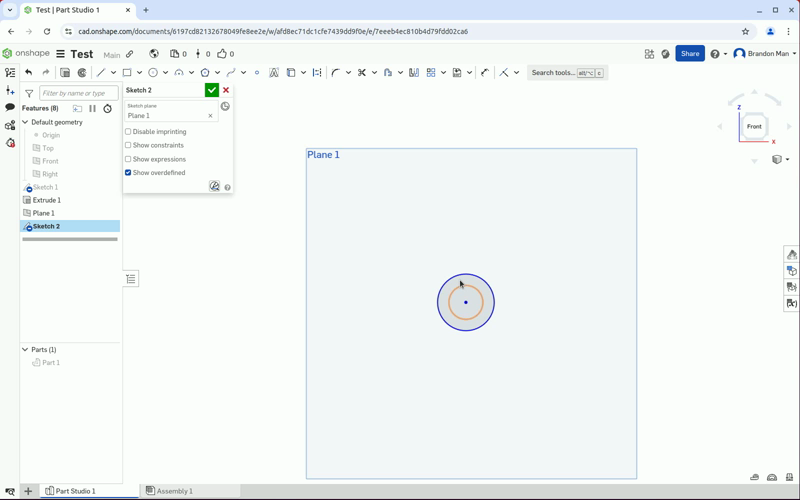
scroll(-6)
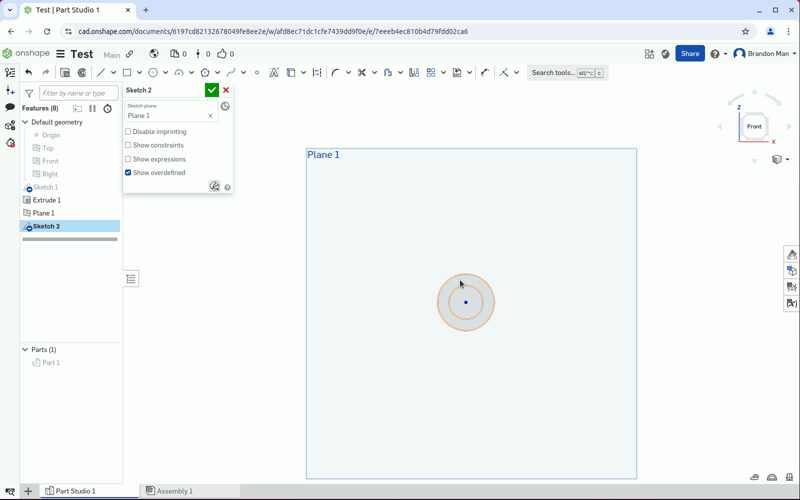
scroll(-6)
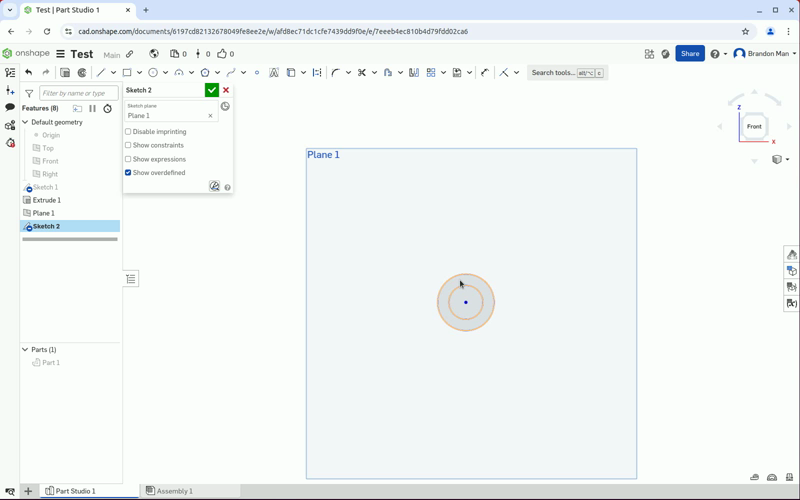
scroll(-6)
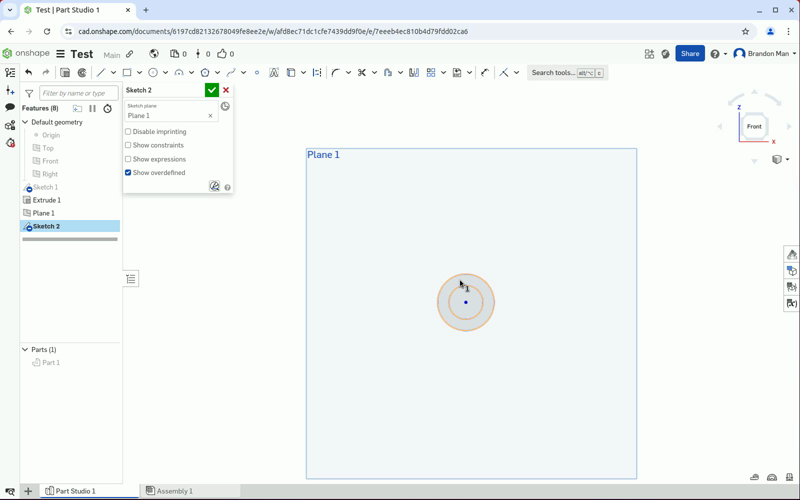
scroll(-6)
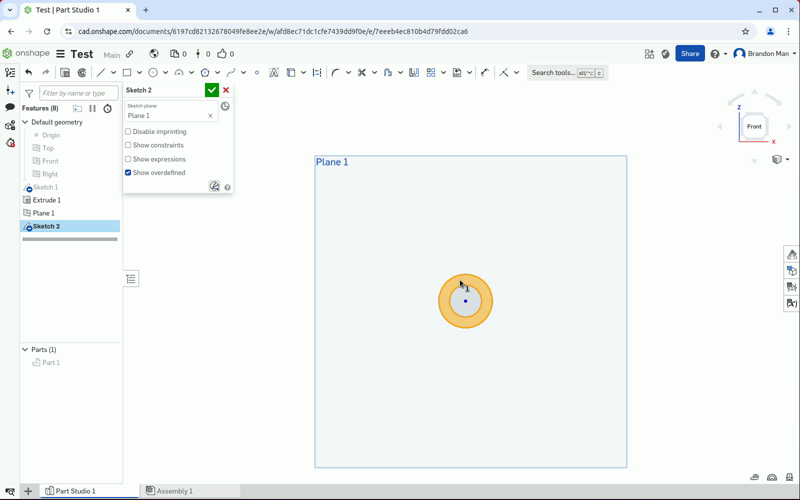
scroll(-6)
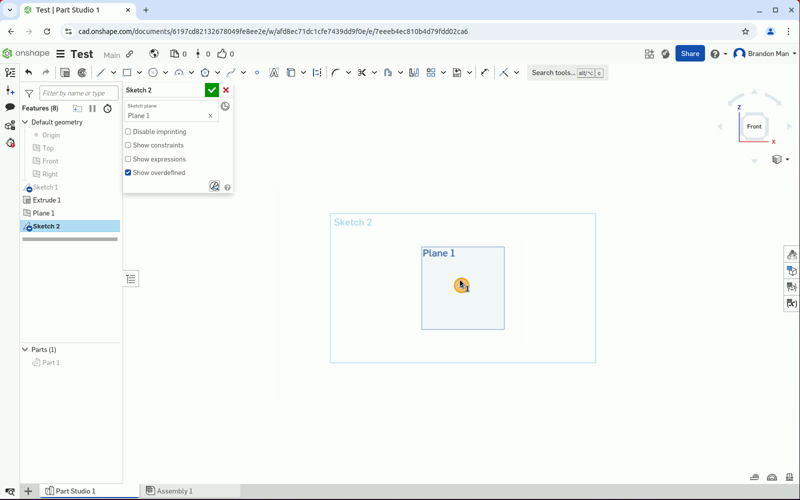
scroll(-6)
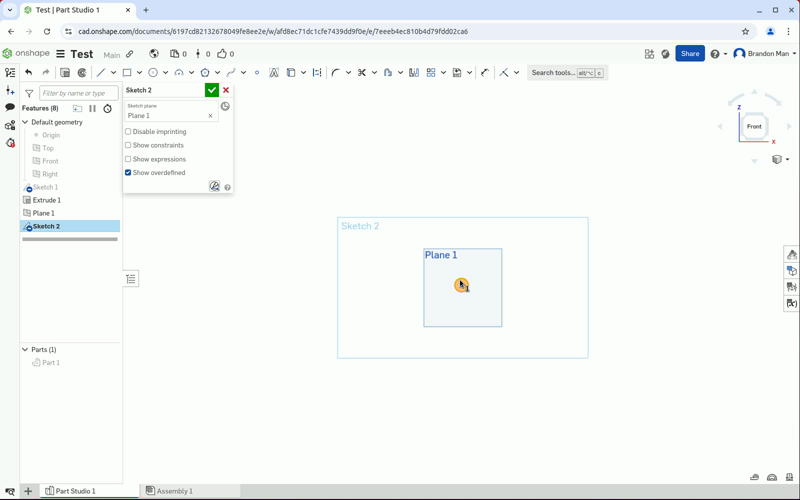
scroll(-6)
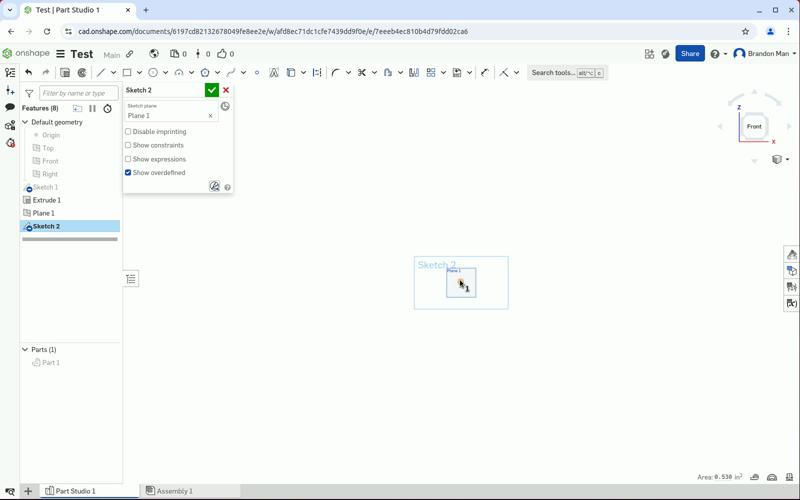
mouse_move(73, 352)
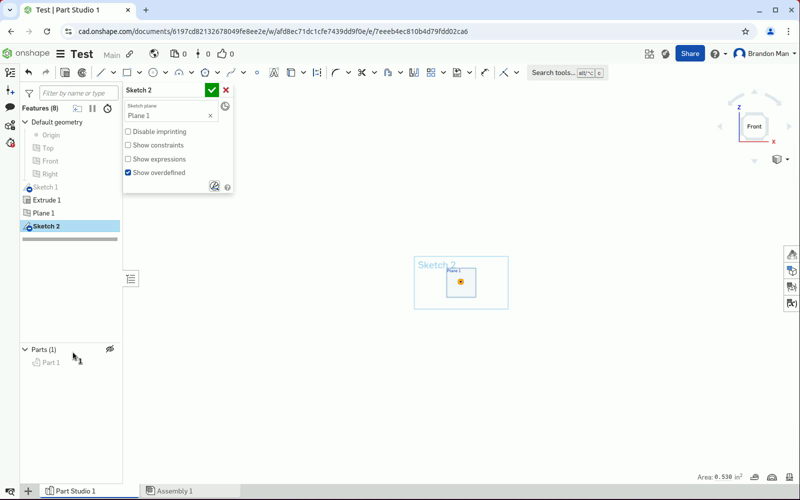
key(shift+y)
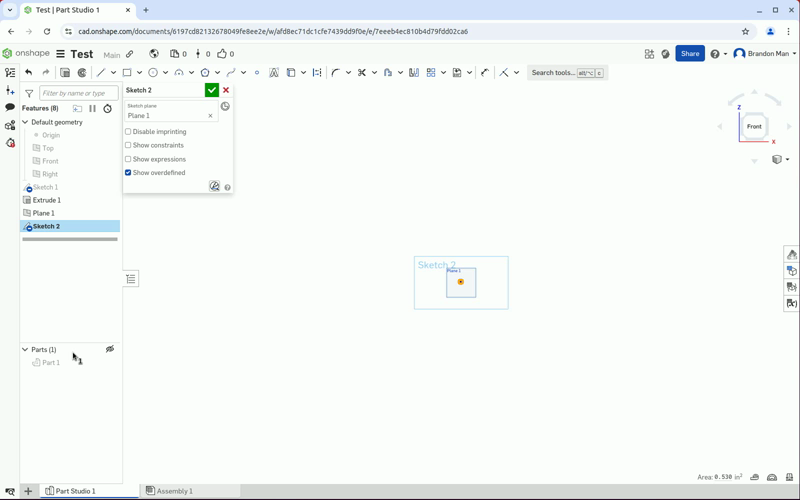
key(shift+e)
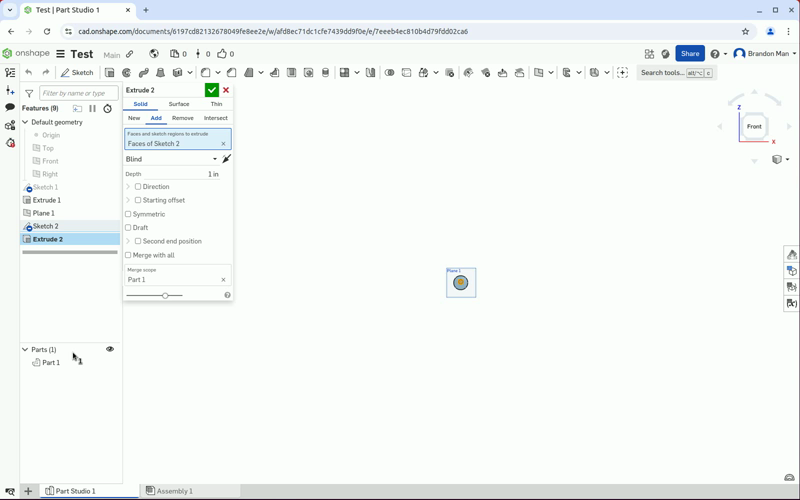
mouse_move(143, 106)
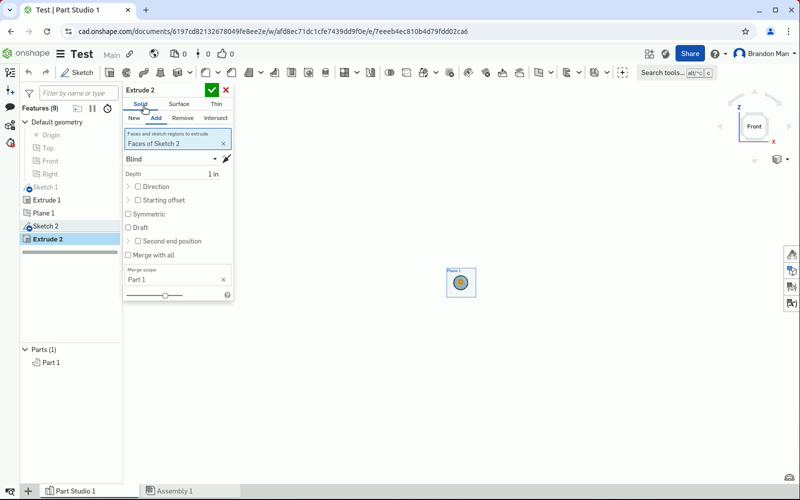
click(143, 106)
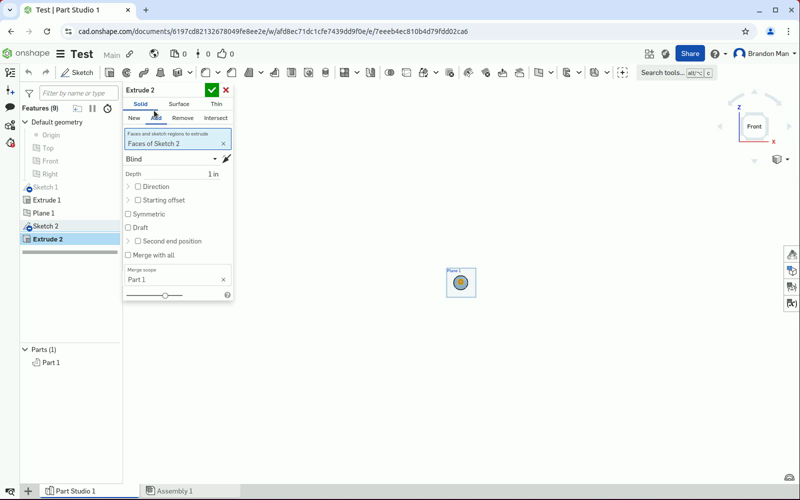
mouse_move(186, 120)
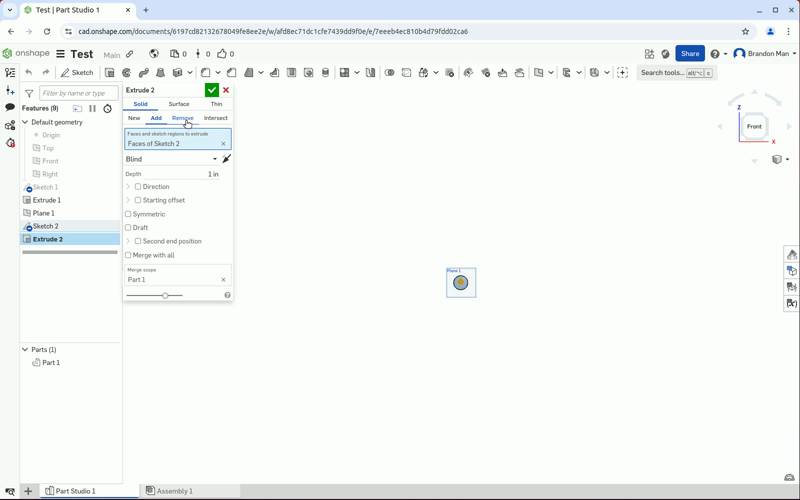
click(186, 120)
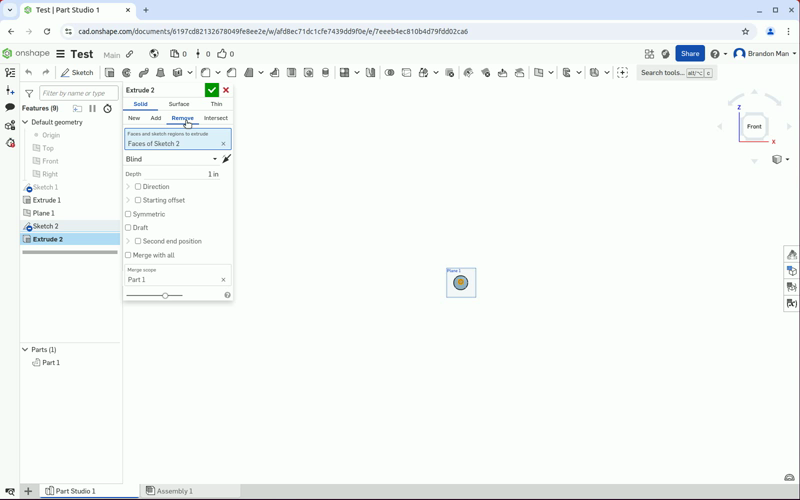
key(tab, 4)
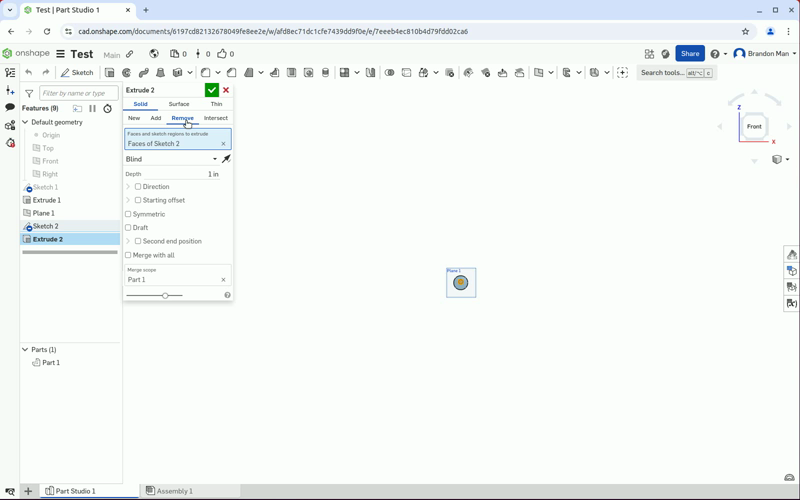
text(23.108)
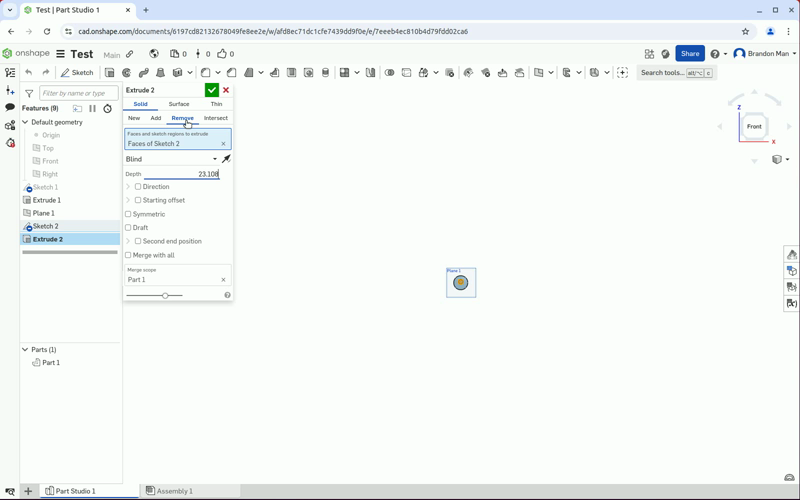
key(tab, 6)
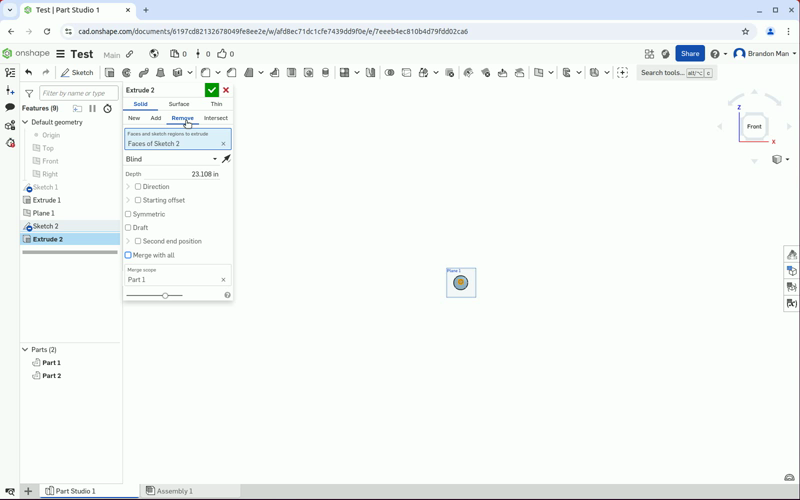
key(space)
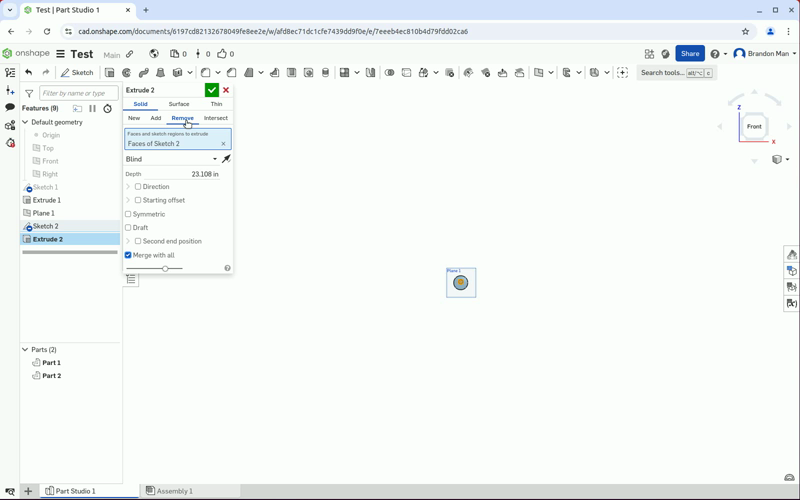
key(enter)
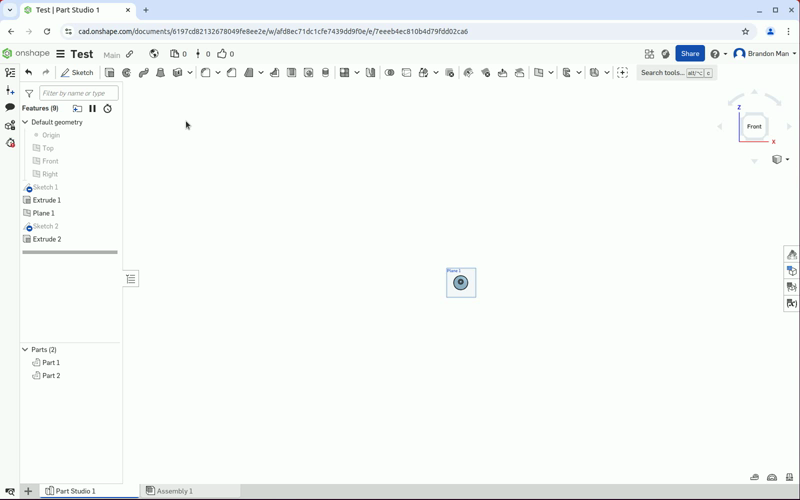
key(shift+h)
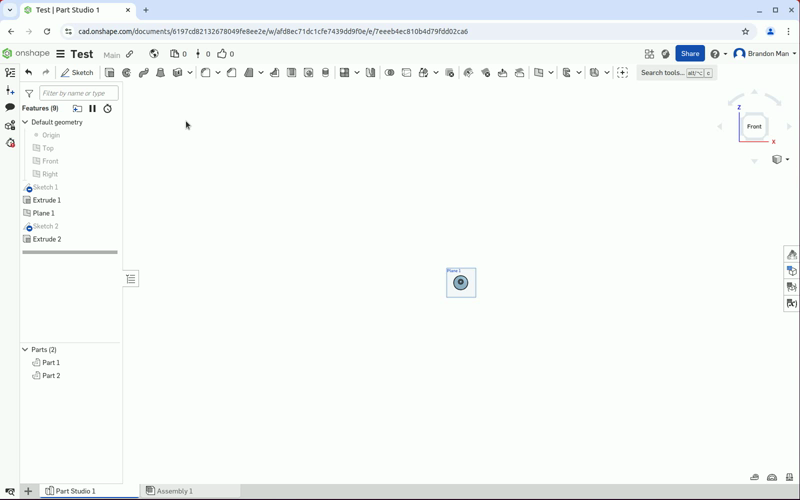
key(shift+h)
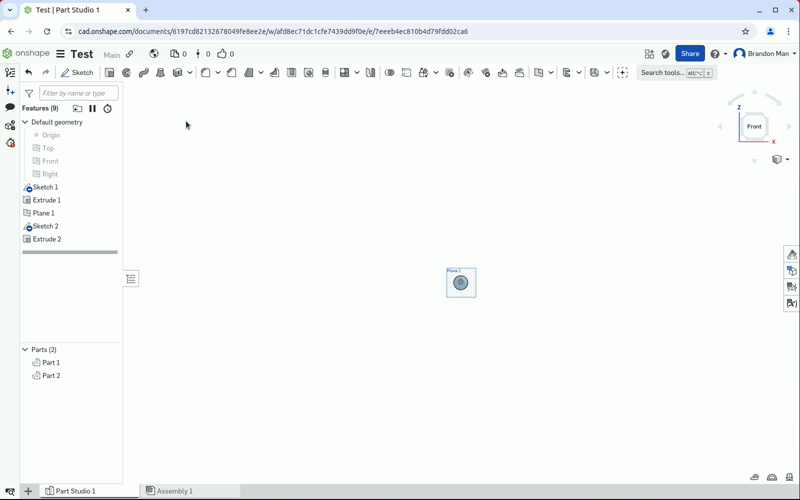
key(shift+7)
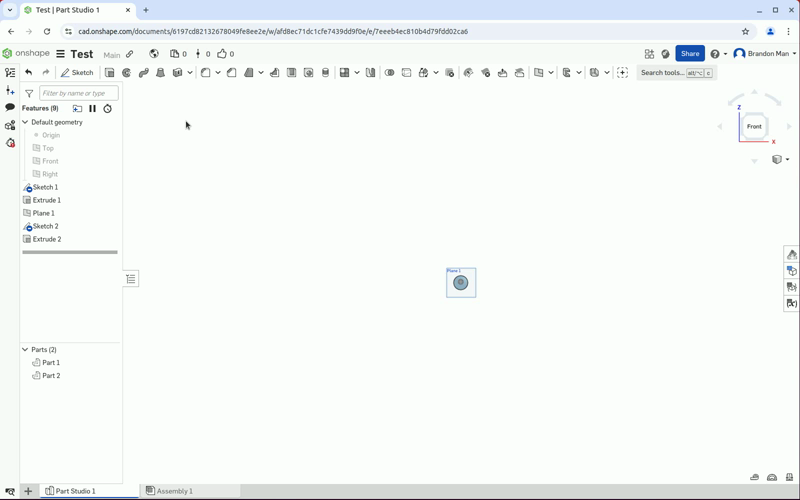
key(left, 2)
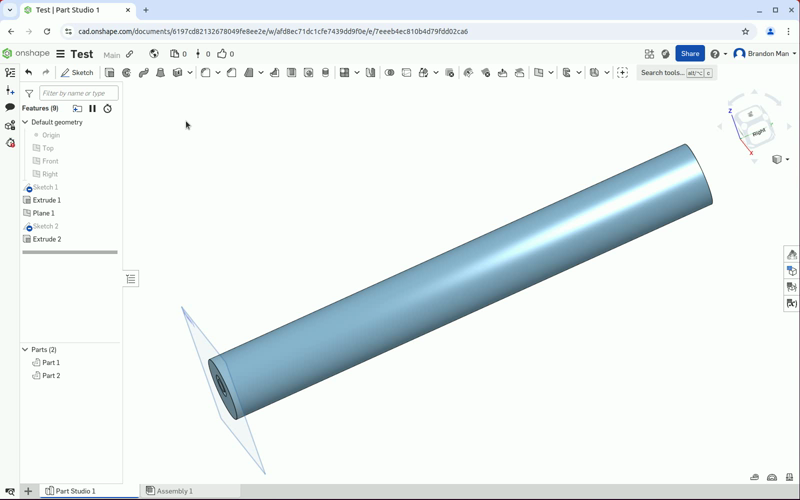
key(down, 2)
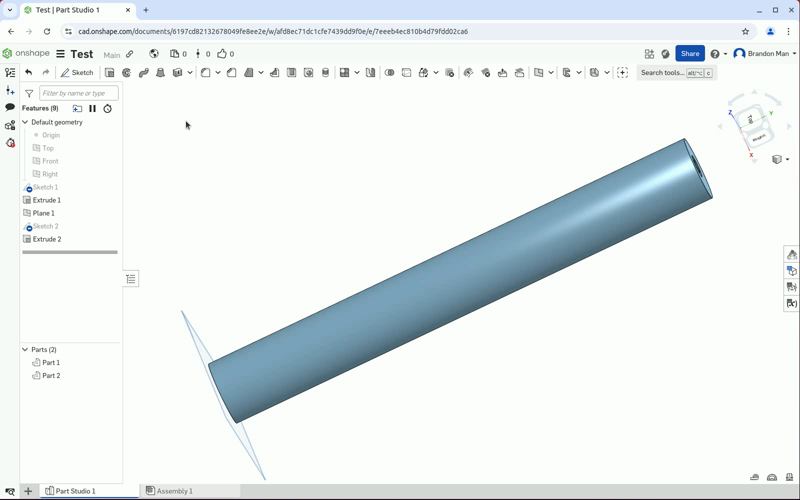
key(up, 2)
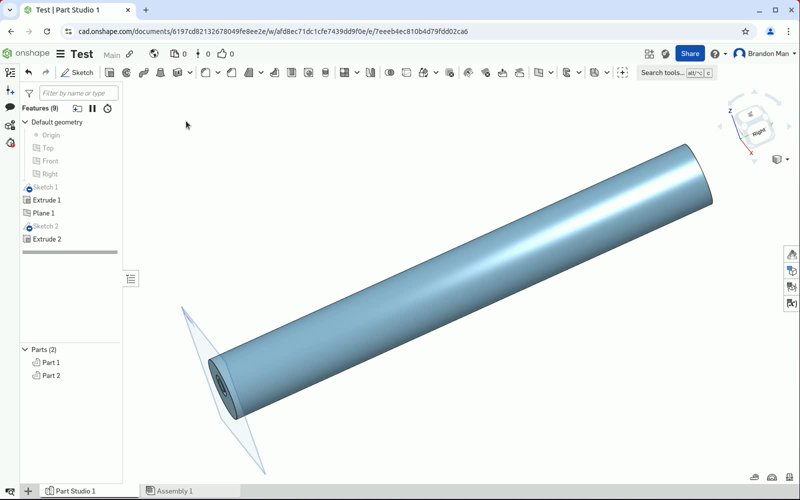
key(right, 2)
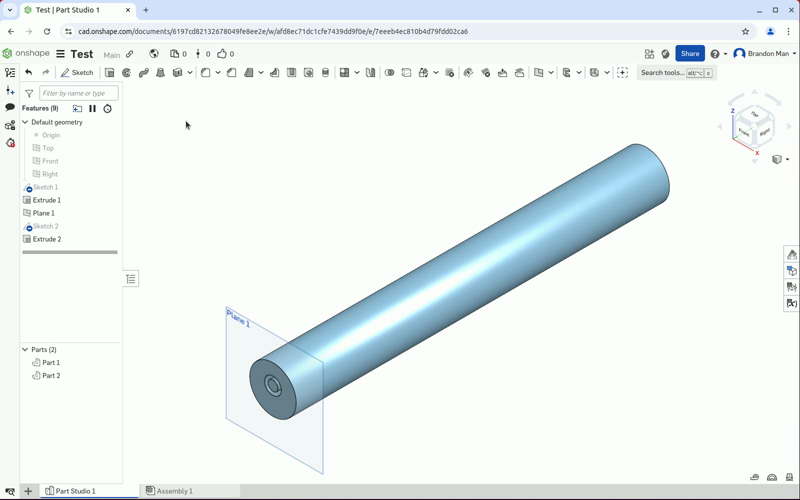
mouse_move(73, 189)
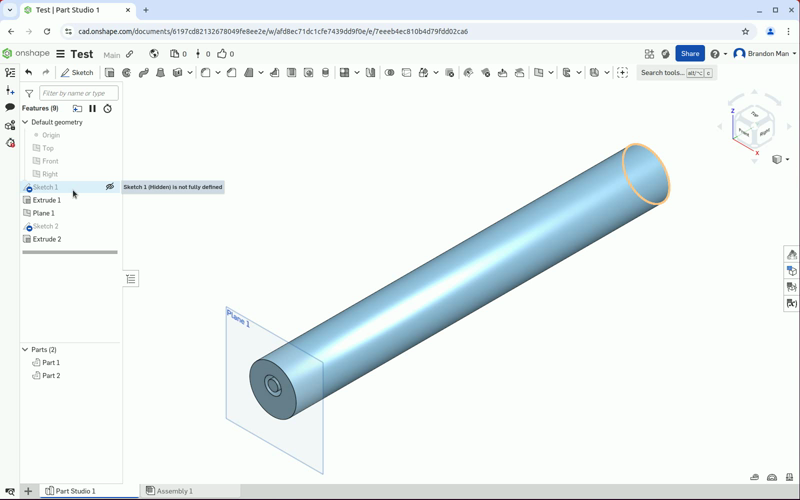
click(73, 189)